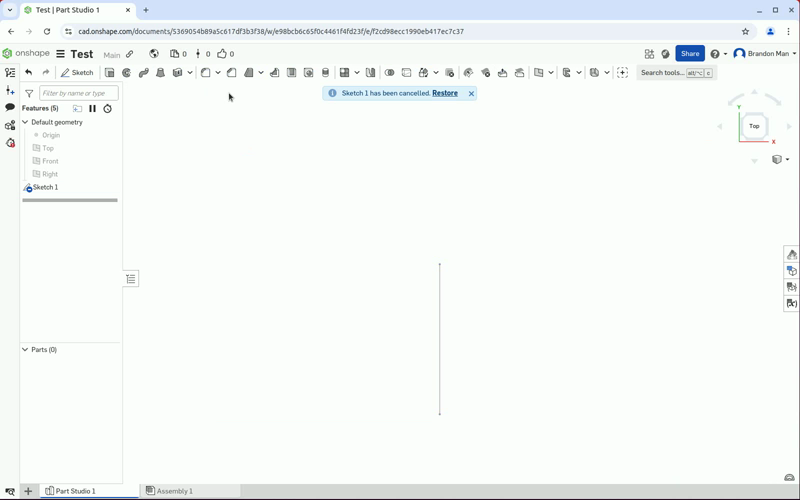
key(shift+h)
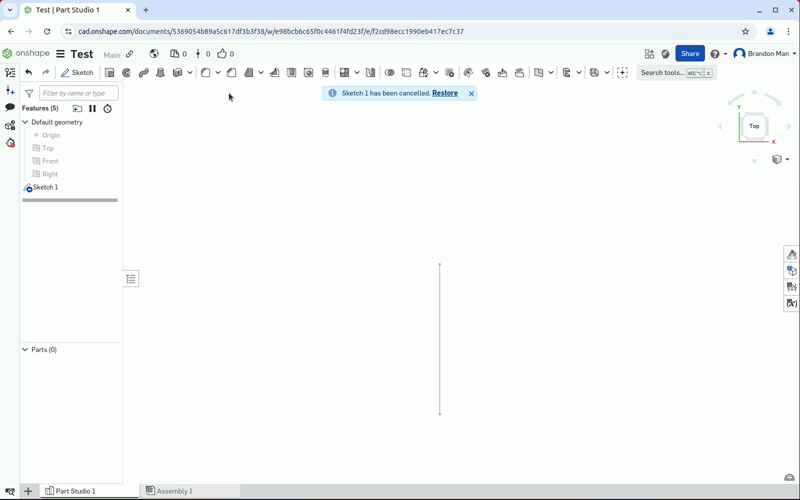
key(shift+s)
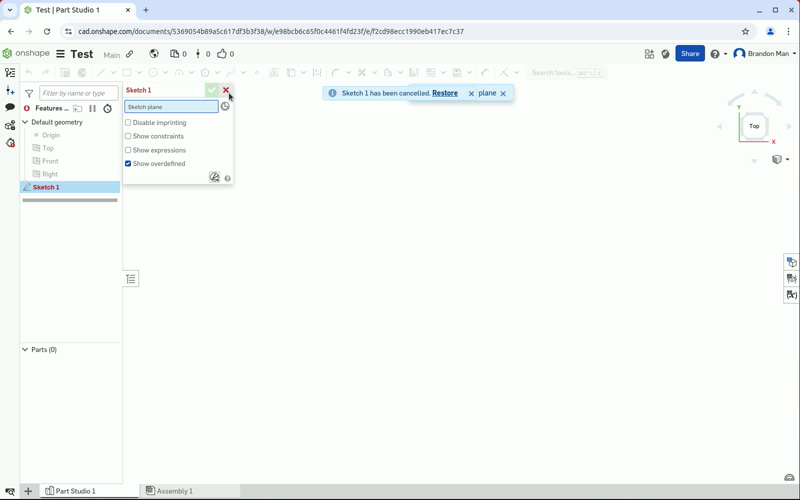
mouse_move(73, 150)
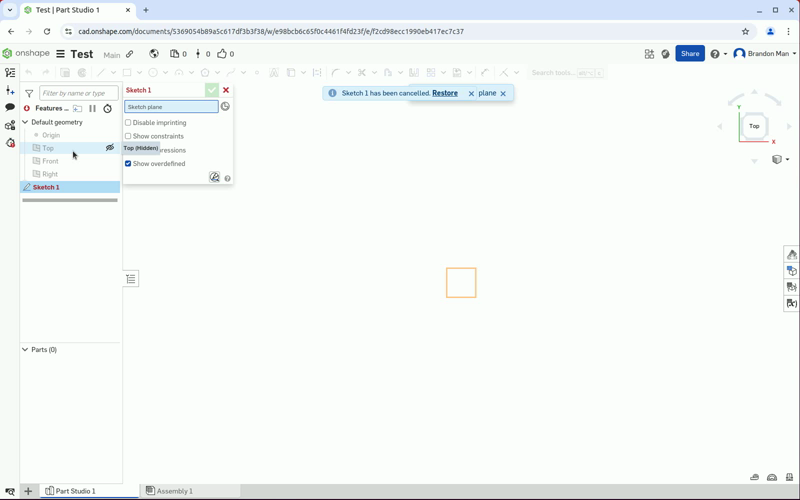
click(73, 150)
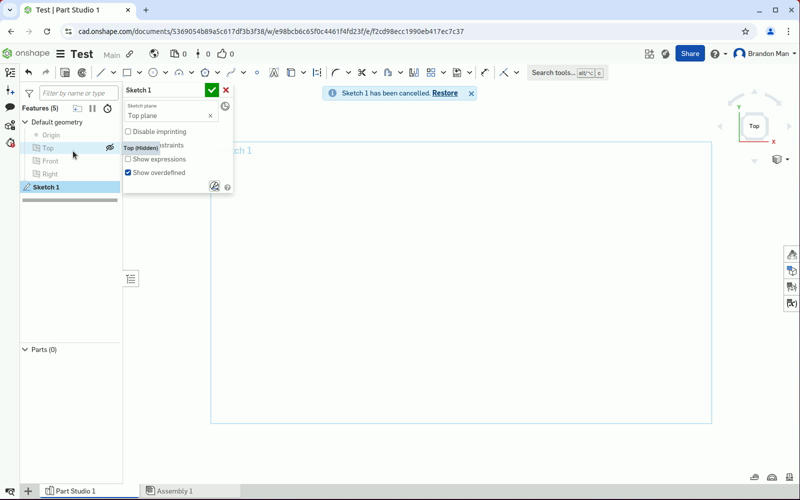
mouse_move(73, 352)
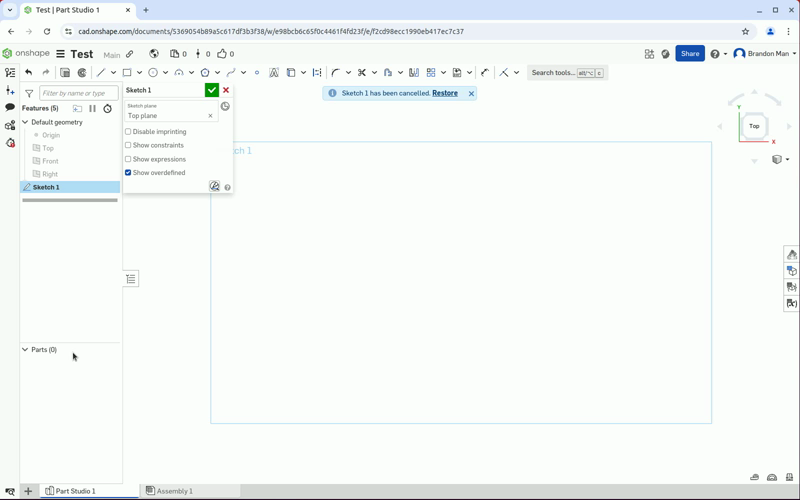
key(y)
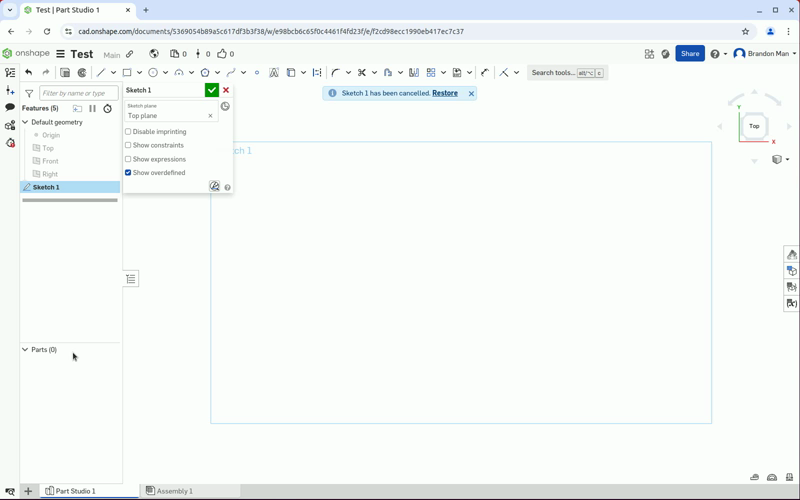
key(c)
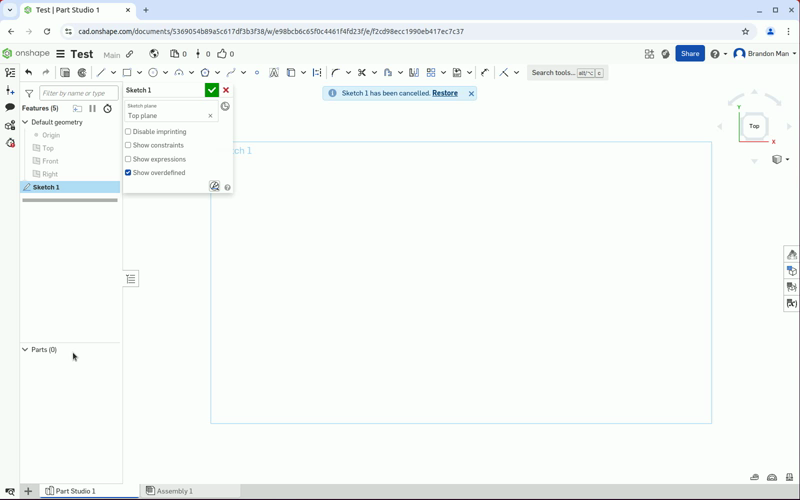
key_down(shift)
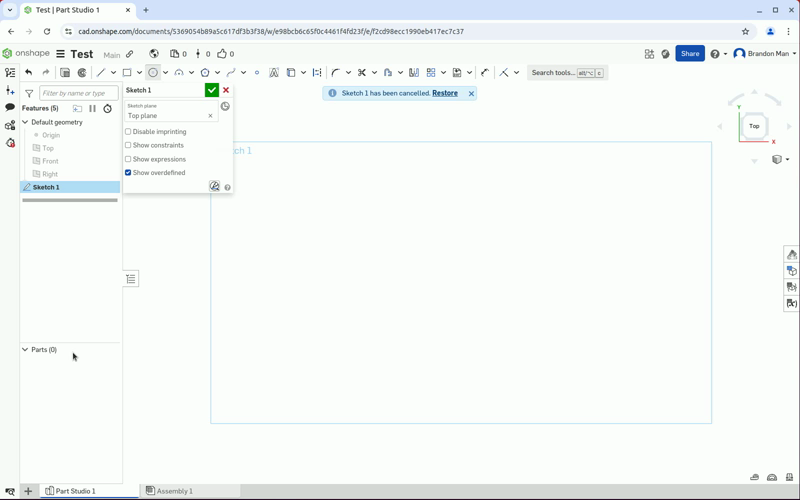
mouse_move(461, 282)
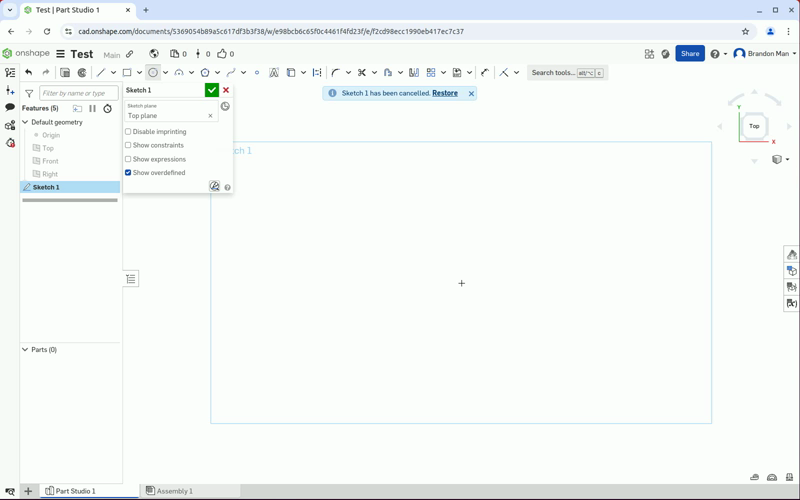
click(461, 282)
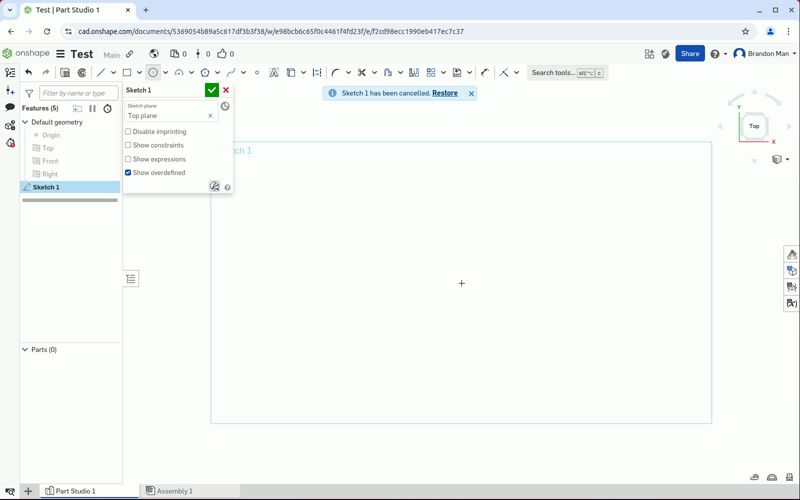
key_up(shift)
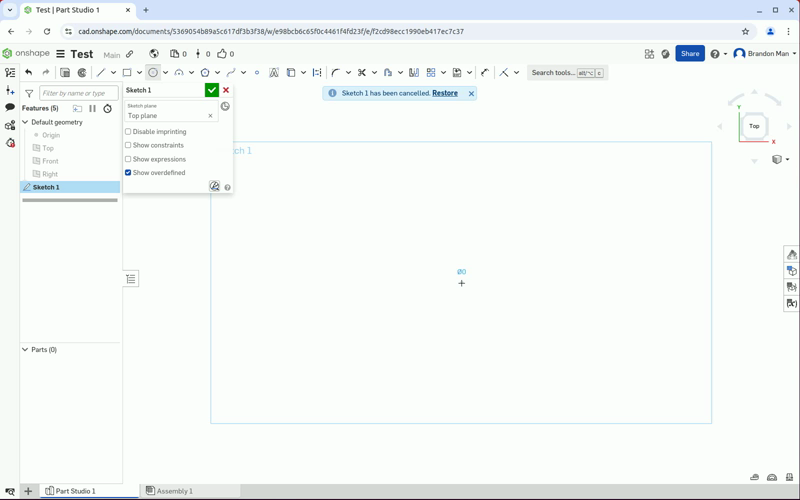
mouse_move(537, 282)
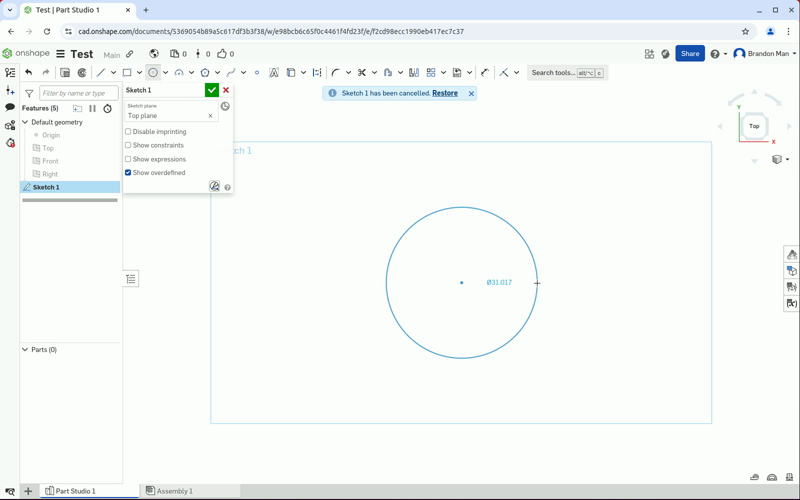
click(537, 282)
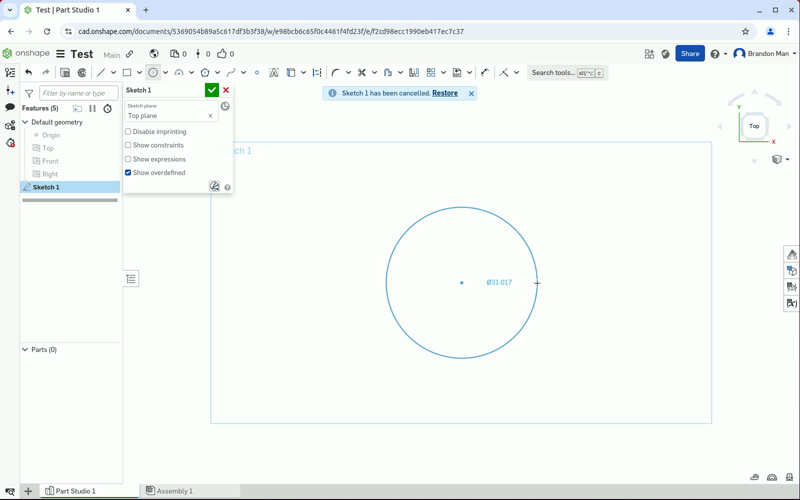
key(esc)
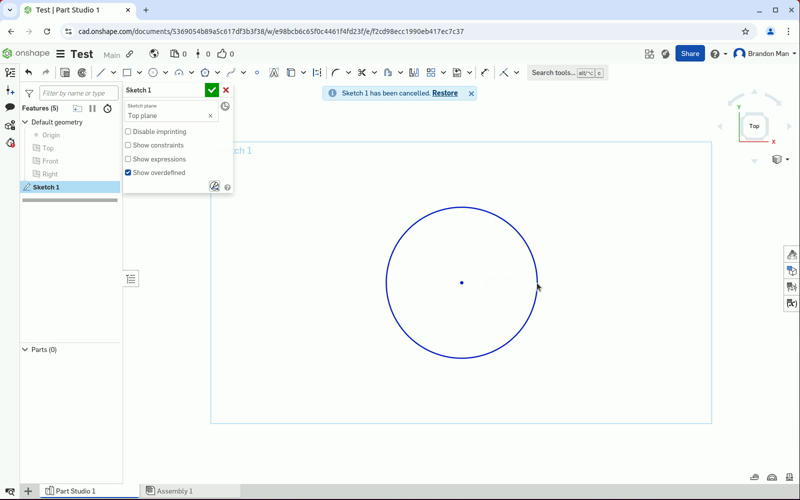
key(c)
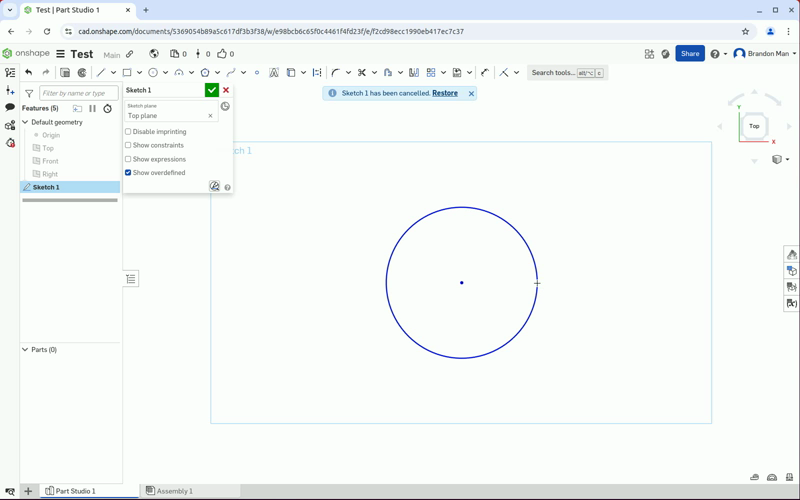
key_down(shift)
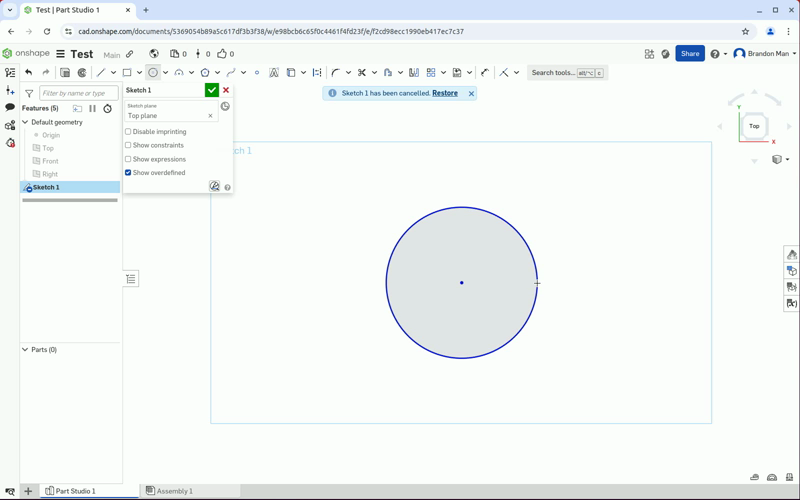
mouse_move(461, 282)
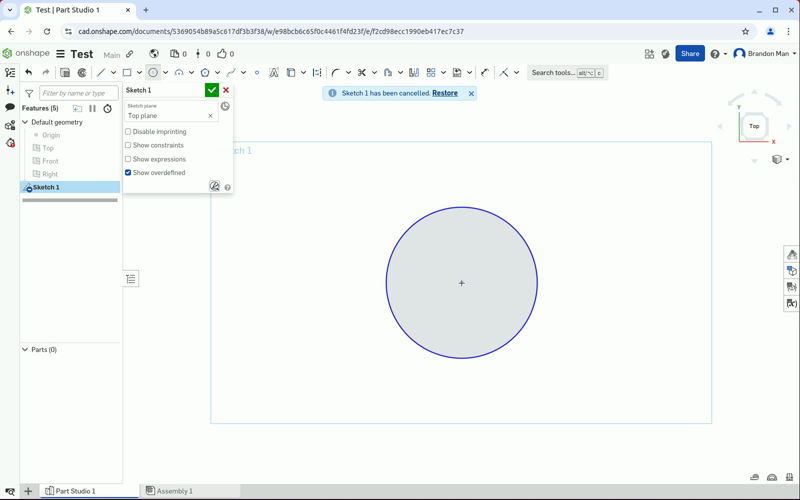
click(461, 282)
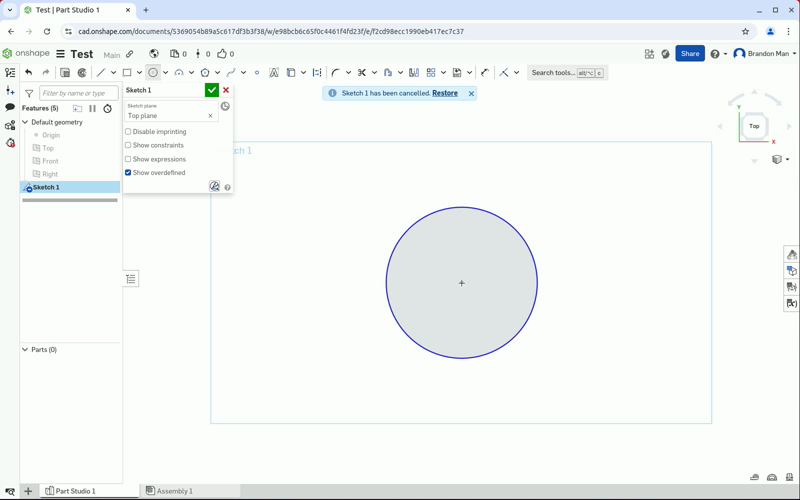
key_up(shift)
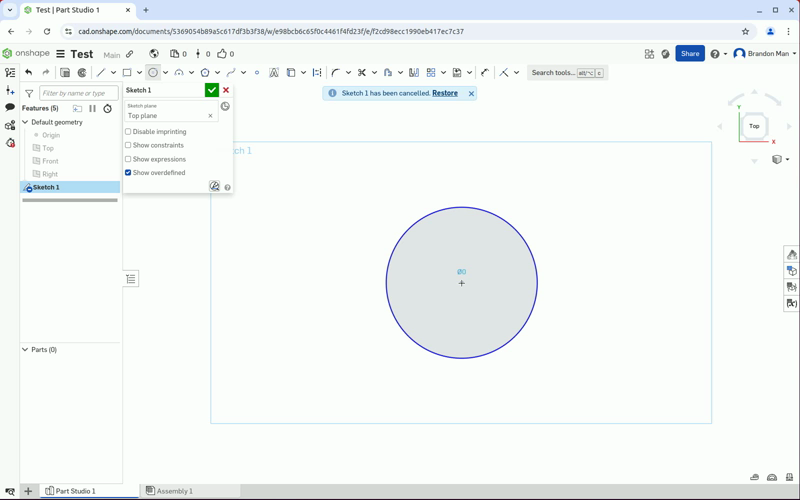
mouse_move(483, 282)
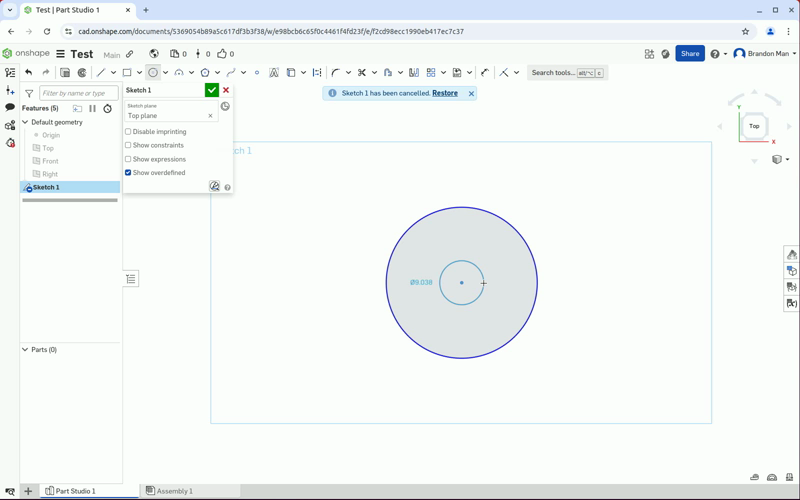
click(483, 282)
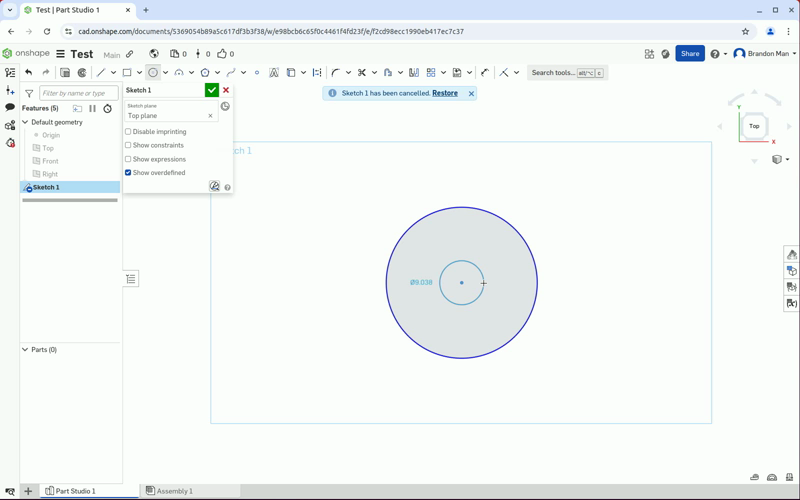
key(esc)
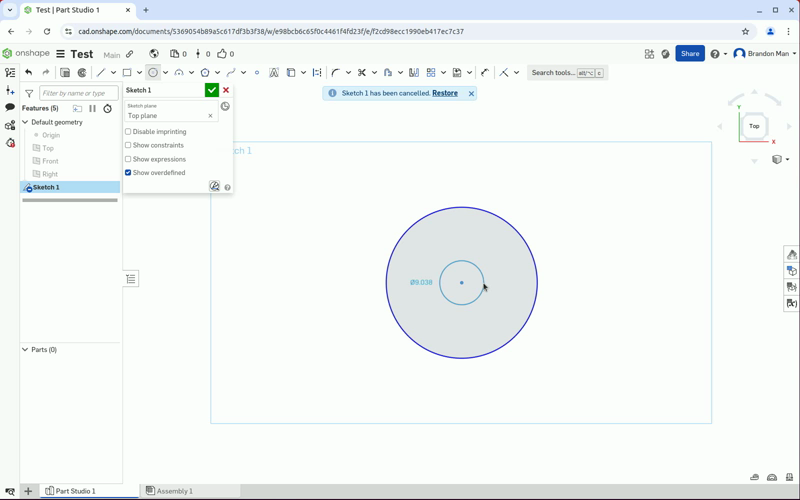
mouse_move(447, 230)
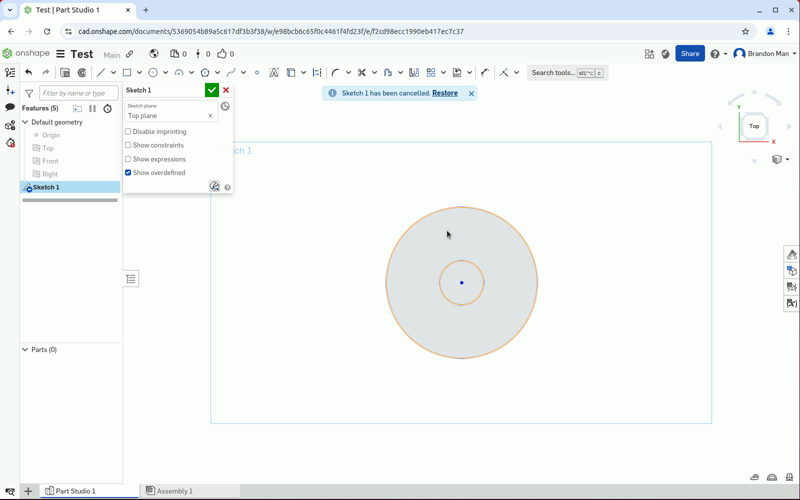
click(447, 230)
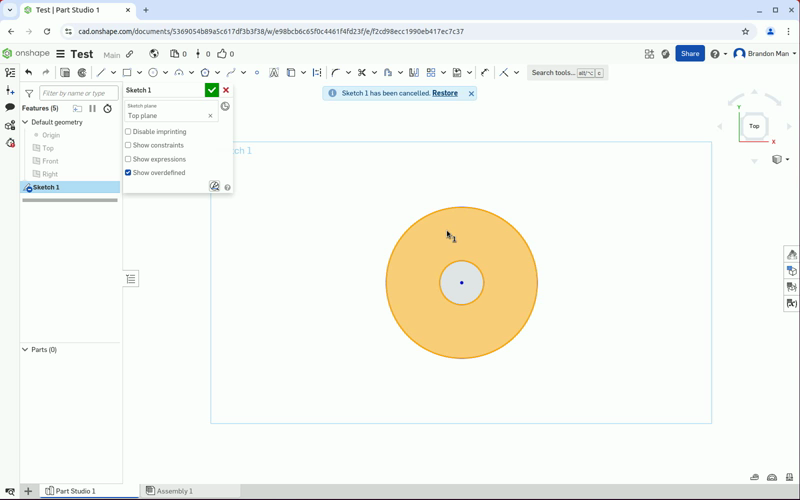
mouse_move(73, 352)
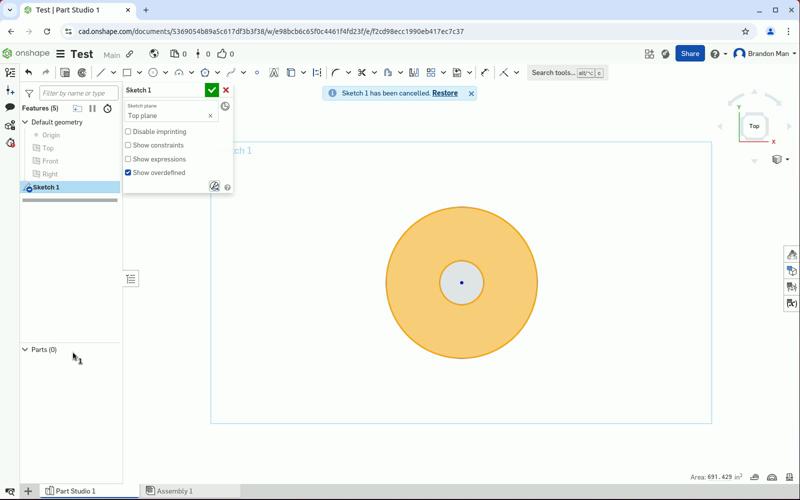
key(shift+y)
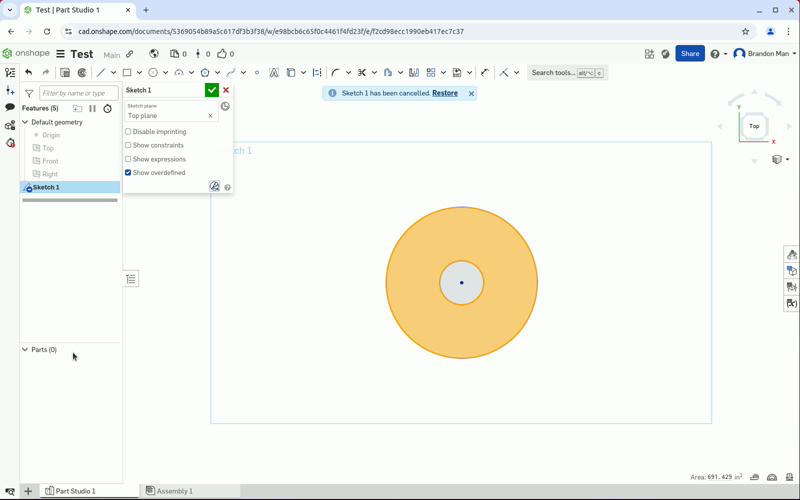
key(shift+e)
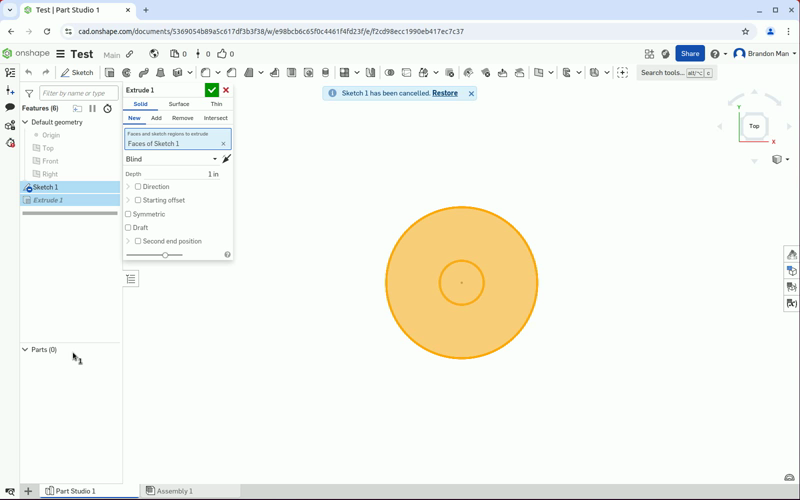
mouse_move(143, 106)
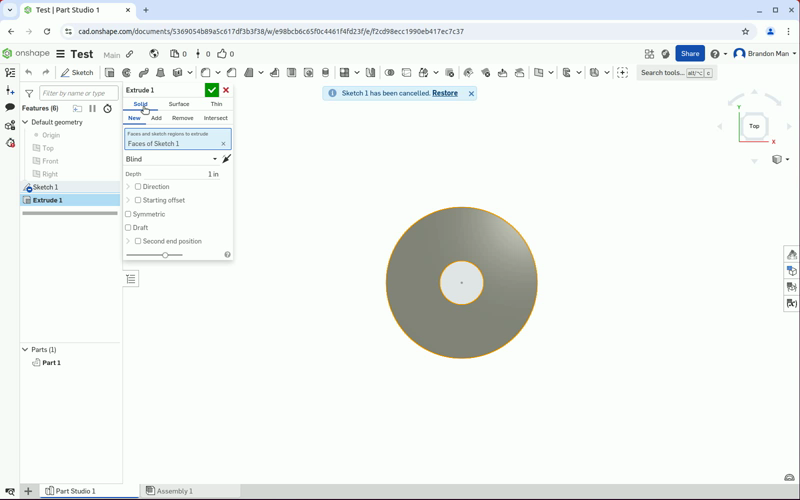
click(143, 106)
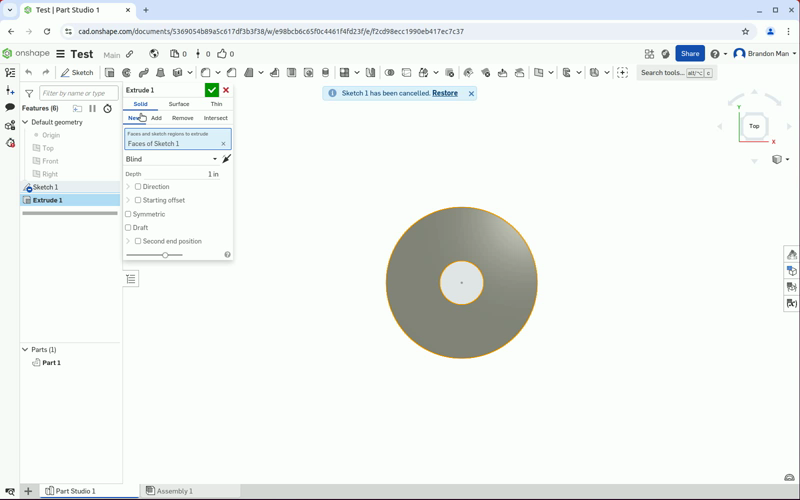
mouse_move(137, 120)
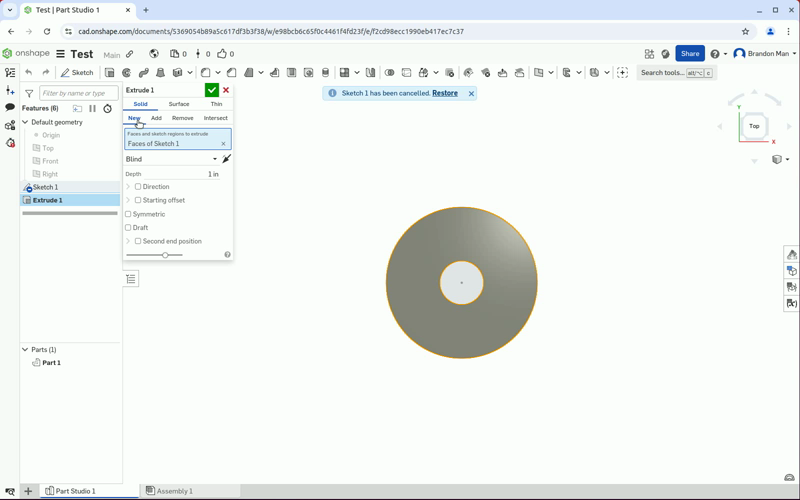
click(137, 120)
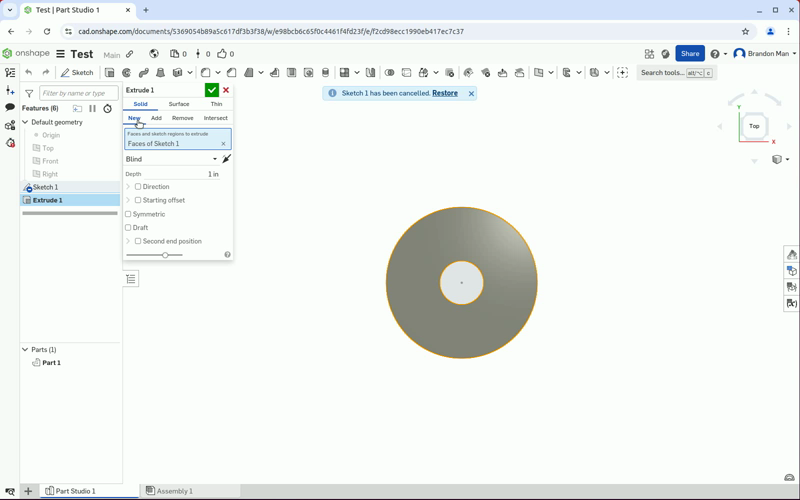
key(tab, 4)
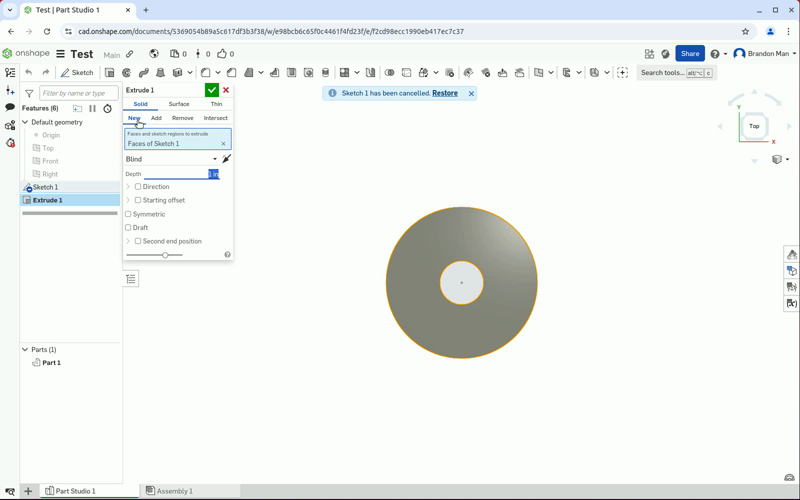
text(23.108)
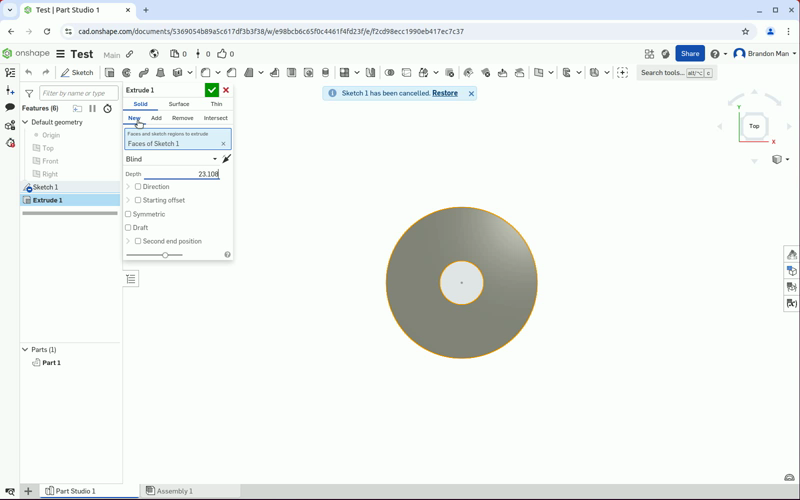
key(enter)
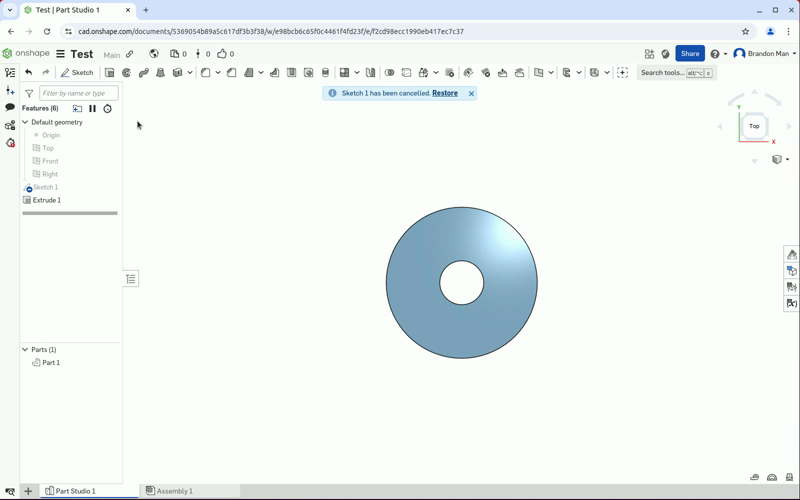
key(shift+h)
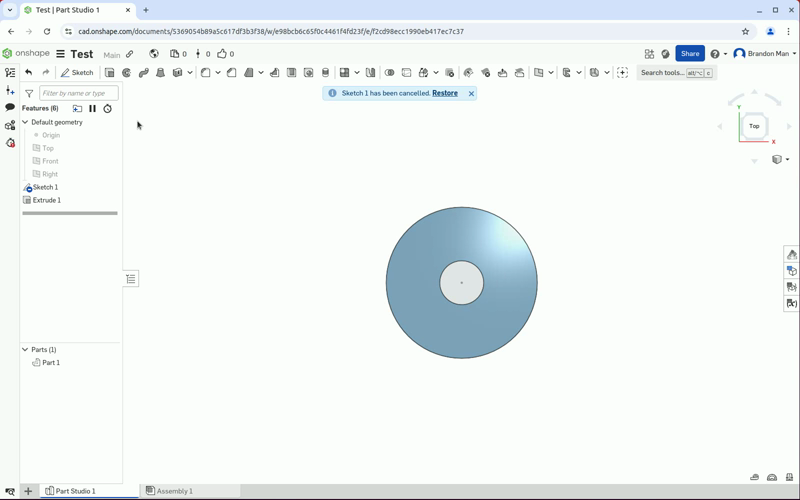
key(shift+h)
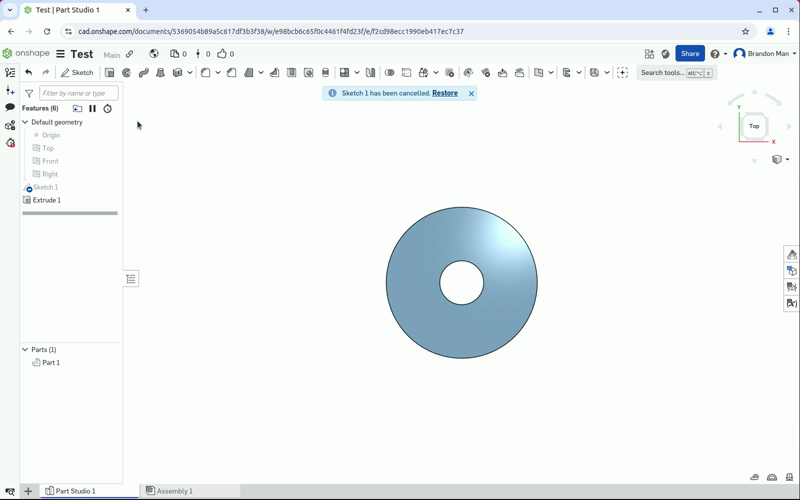
mouse_move(73, 189)
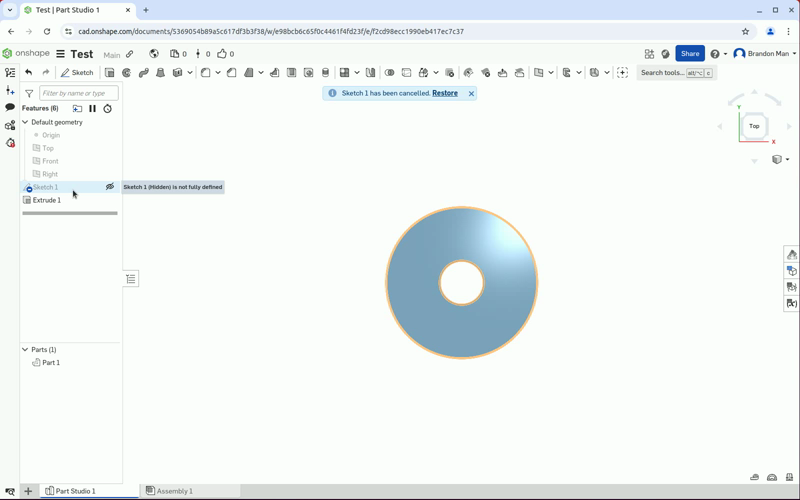
click(73, 189)
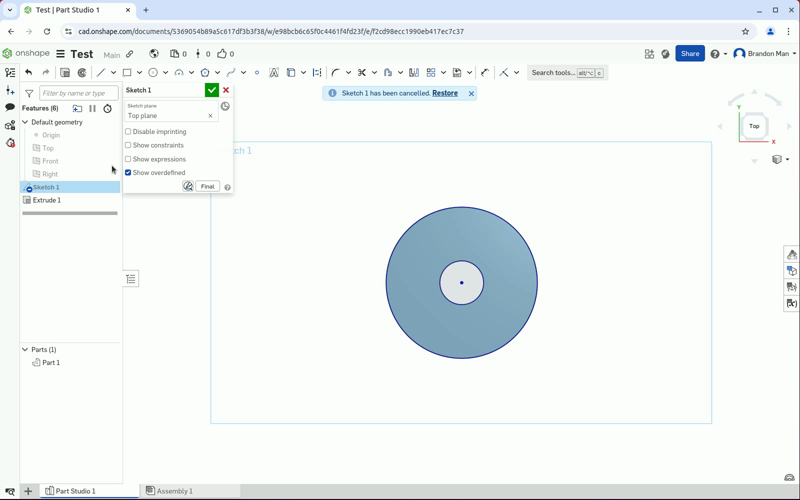
mouse_move(229, 92)
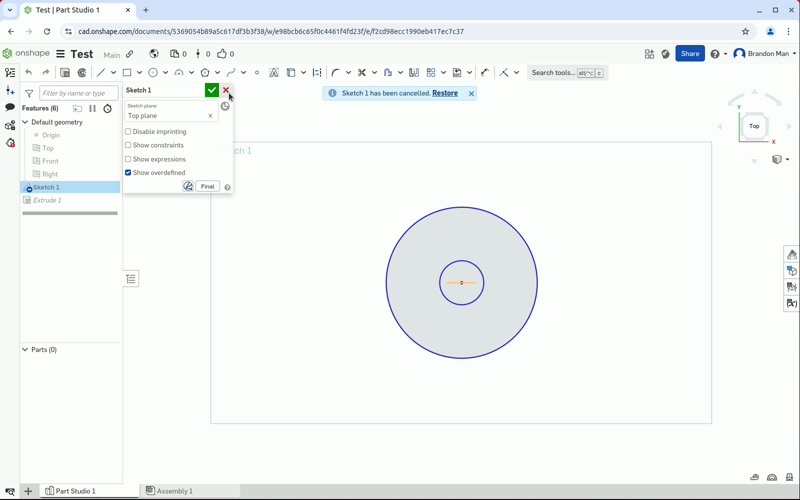
click(229, 92)
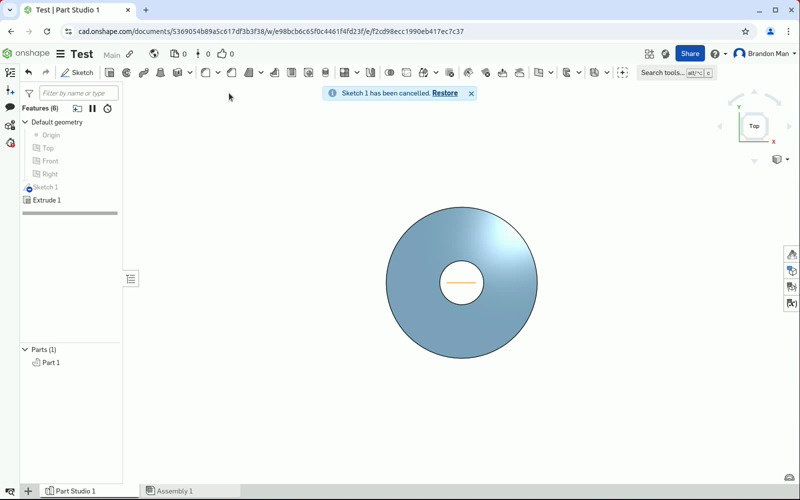
mouse_move(541, 75)
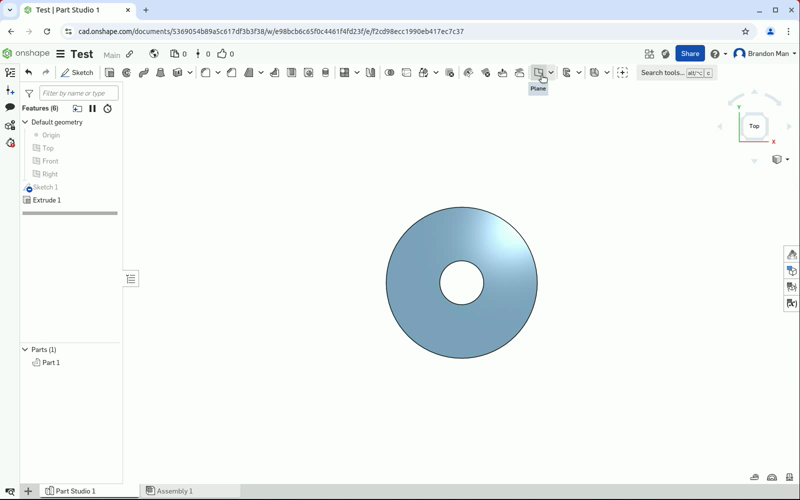
click(541, 75)
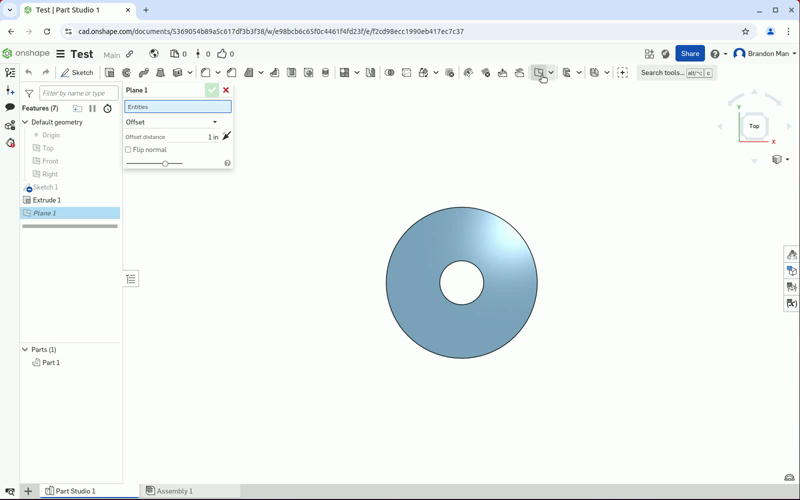
mouse_move(73, 150)
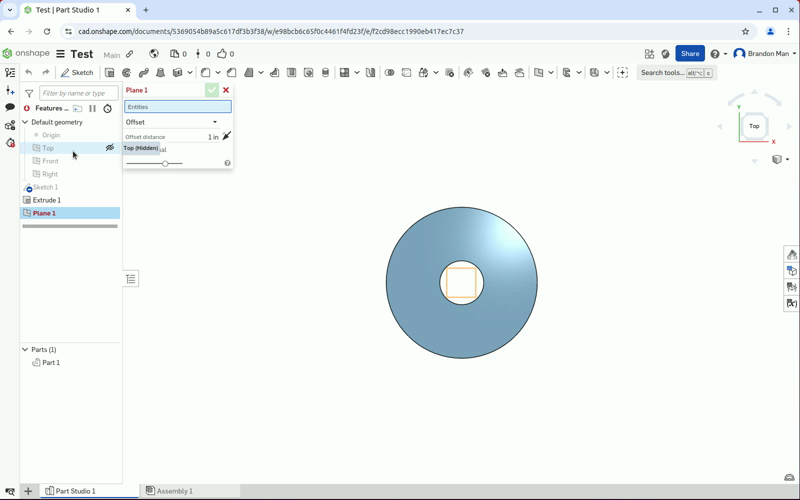
click(73, 150)
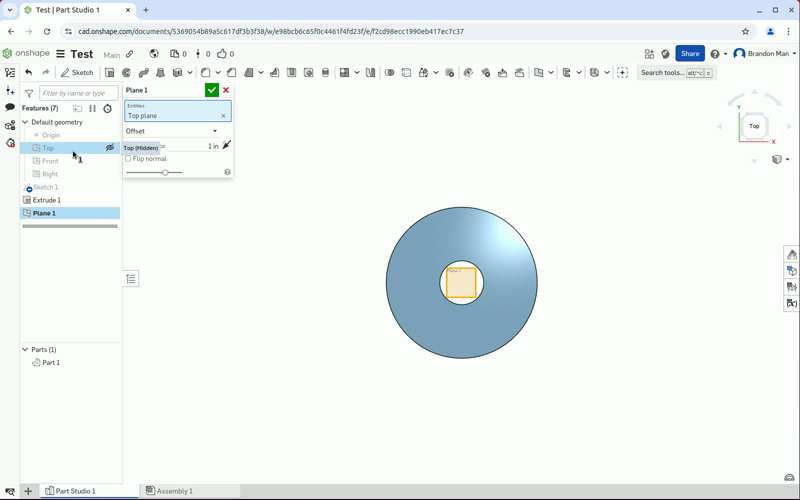
key(tab, 2)
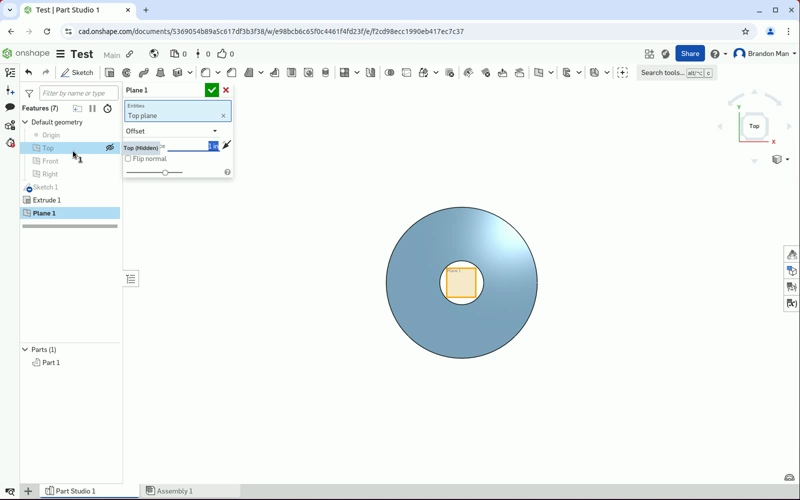
text(23.108)
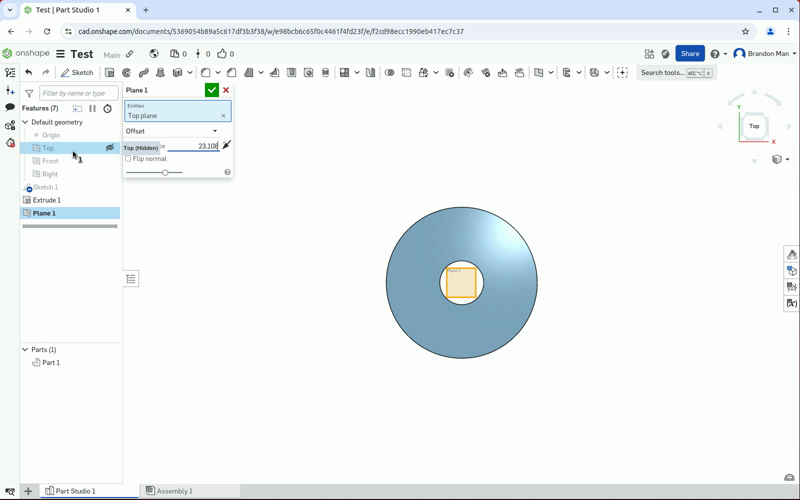
key(enter, 2)
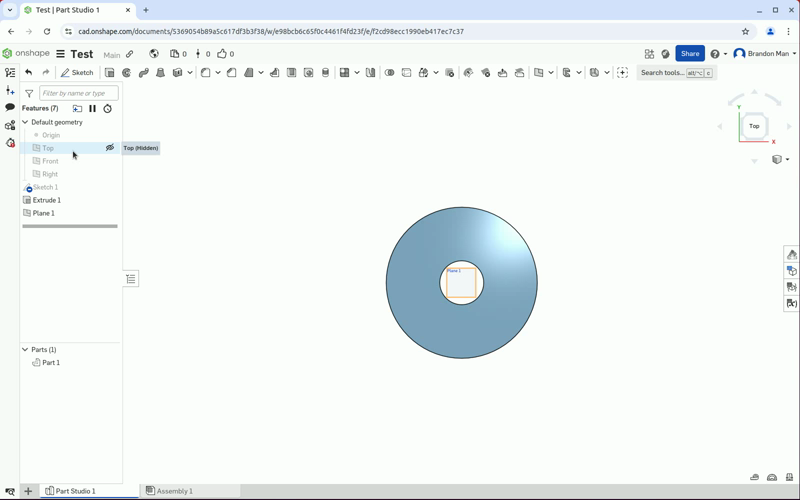
key(shift+s)
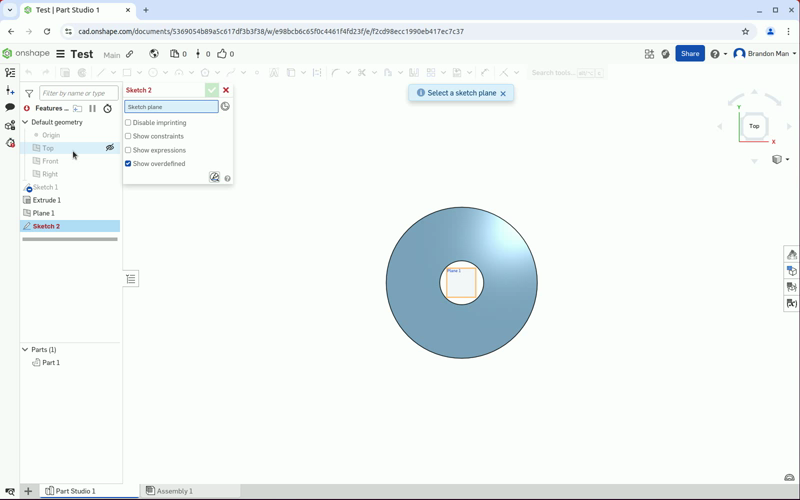
mouse_move(73, 215)
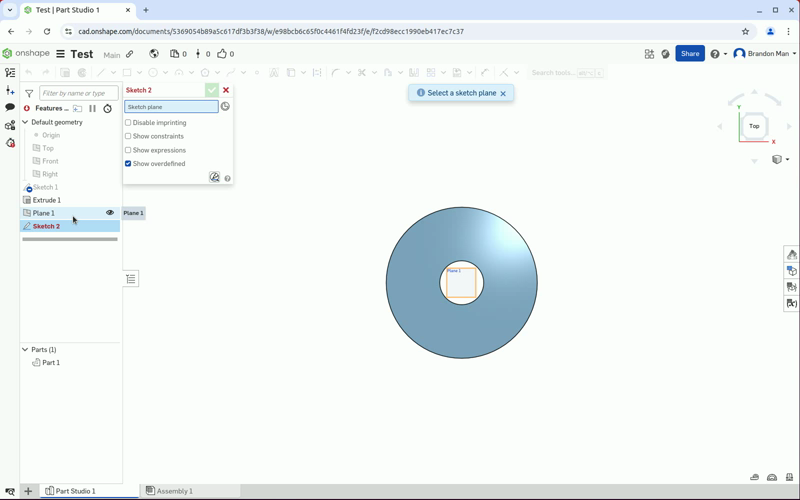
click(73, 215)
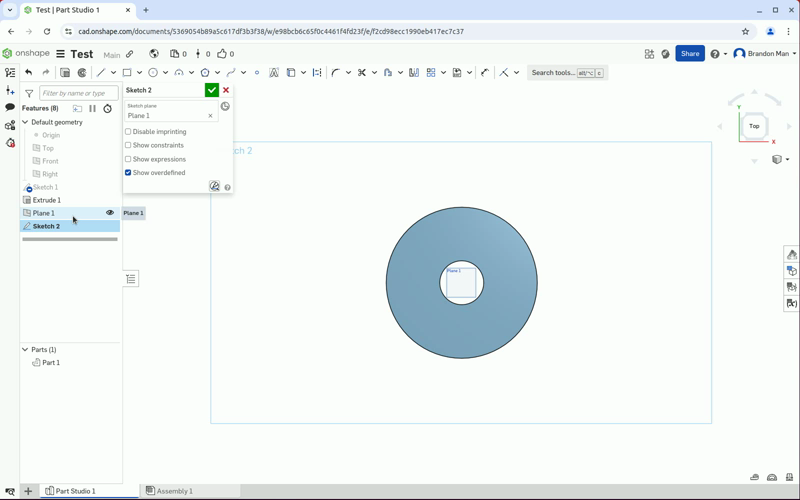
mouse_move(73, 352)
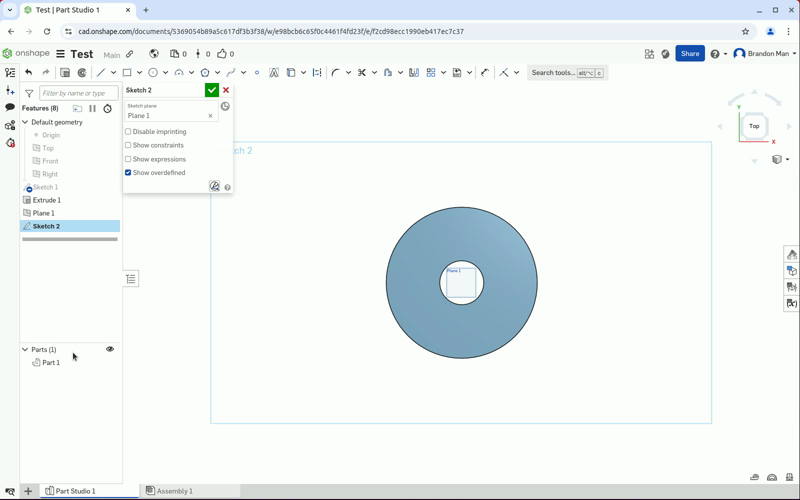
key(y)
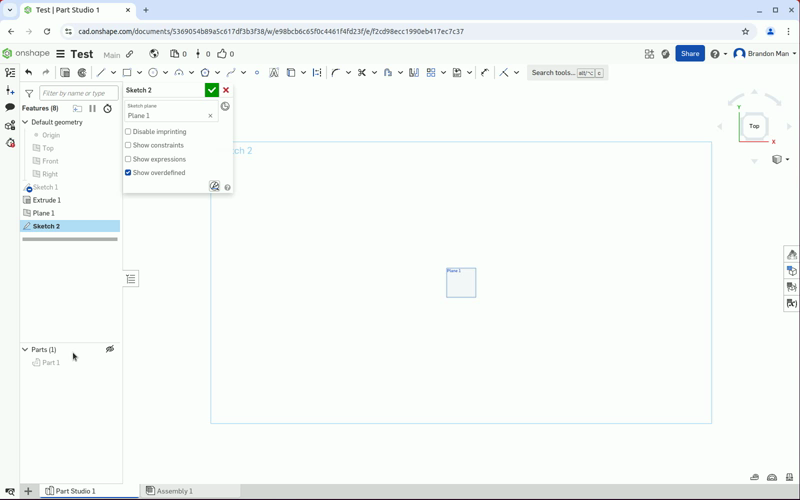
key(c)
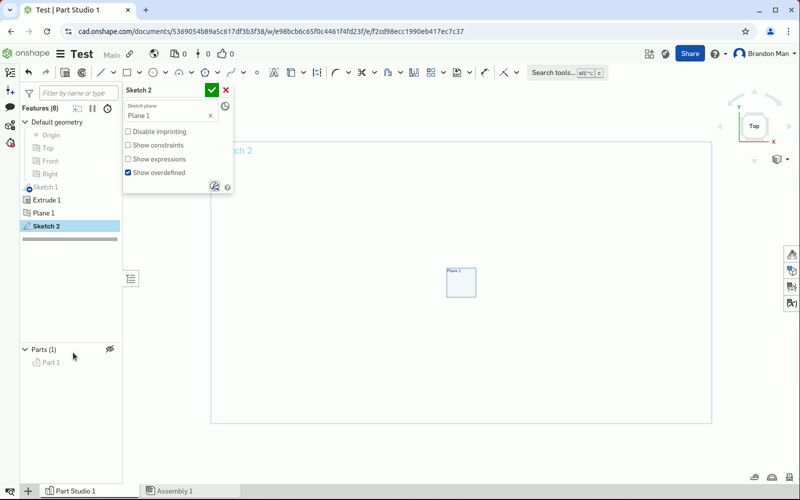
key_down(shift)
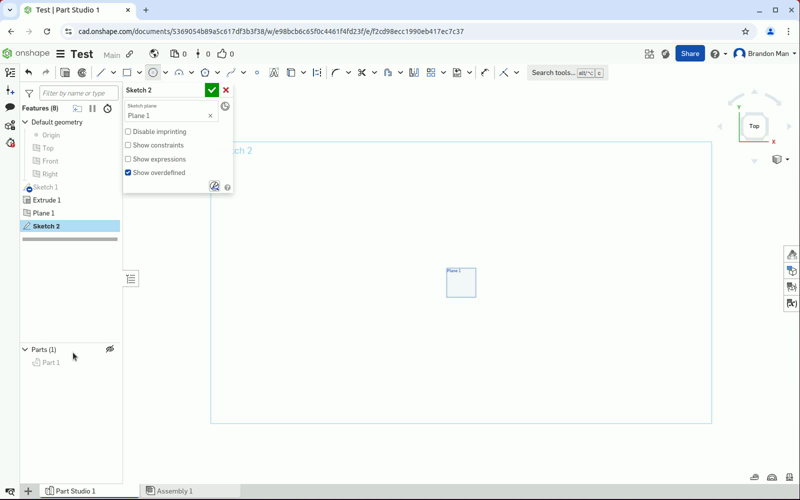
mouse_move(461, 282)
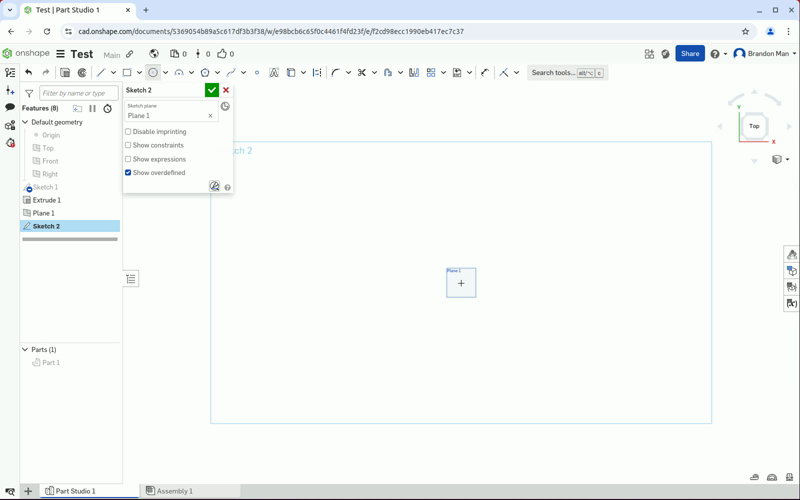
click(461, 282)
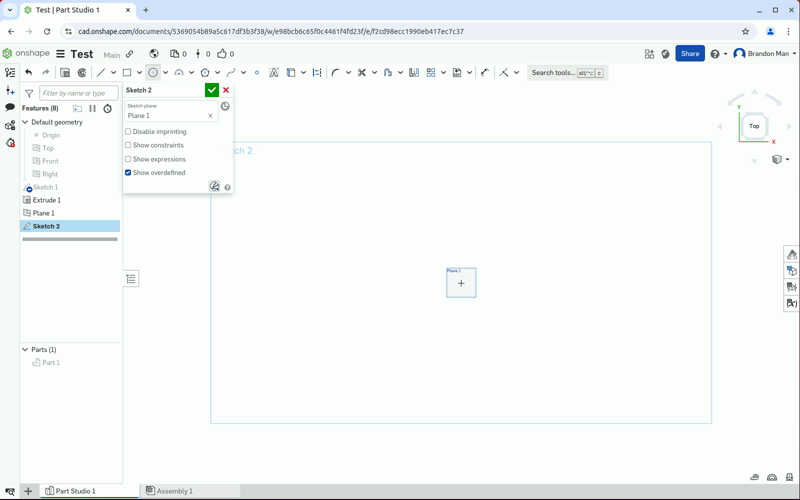
key_up(shift)
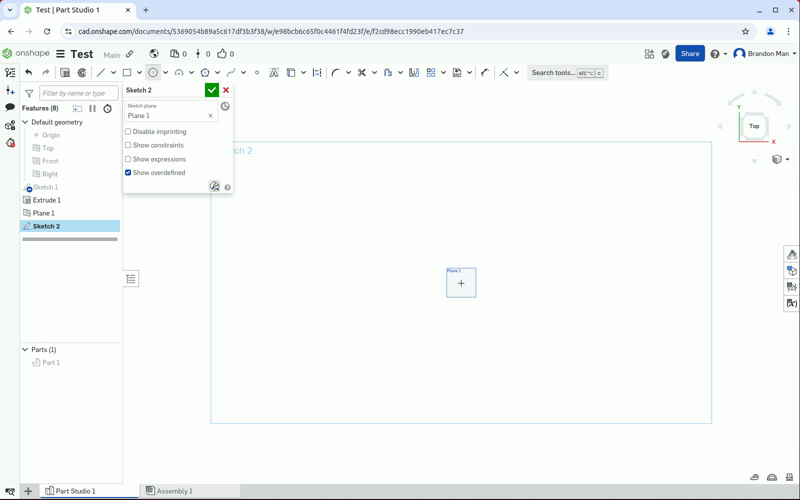
mouse_move(484, 282)
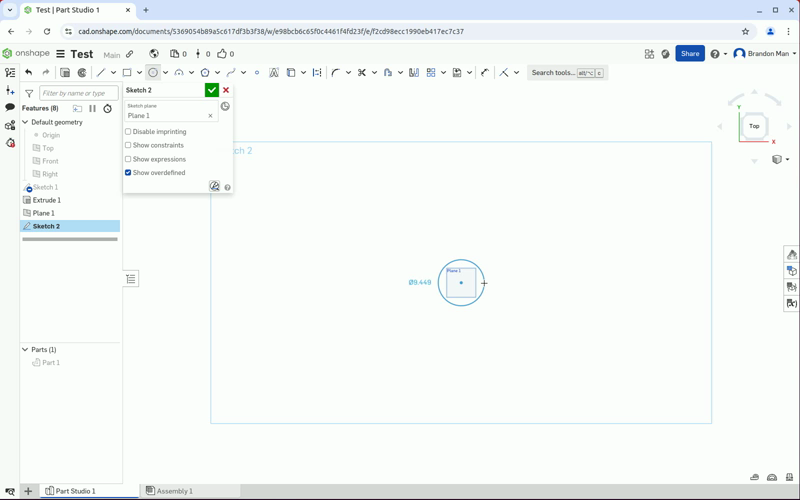
click(484, 282)
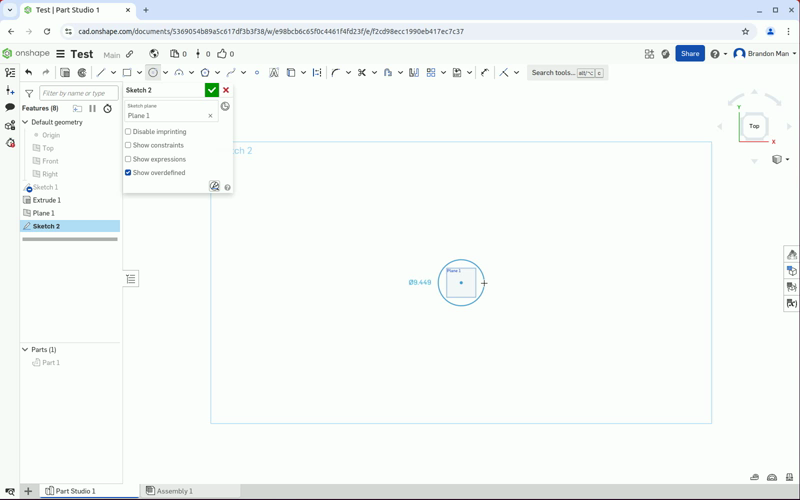
key(esc)
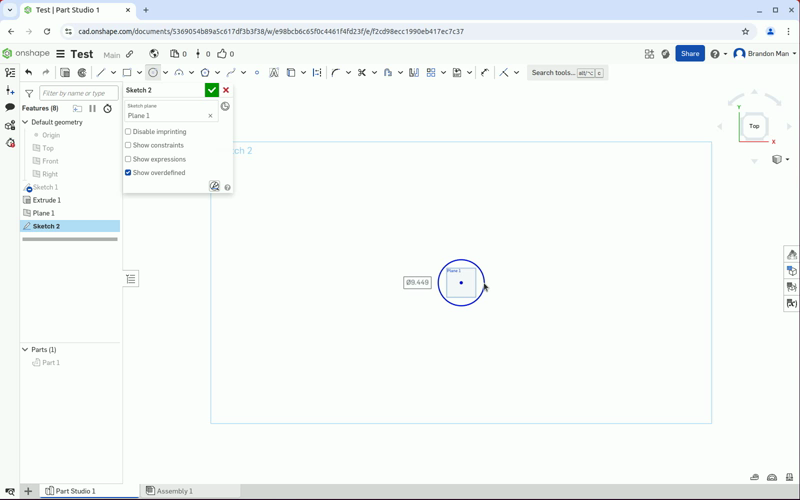
mouse_move(444, 272)
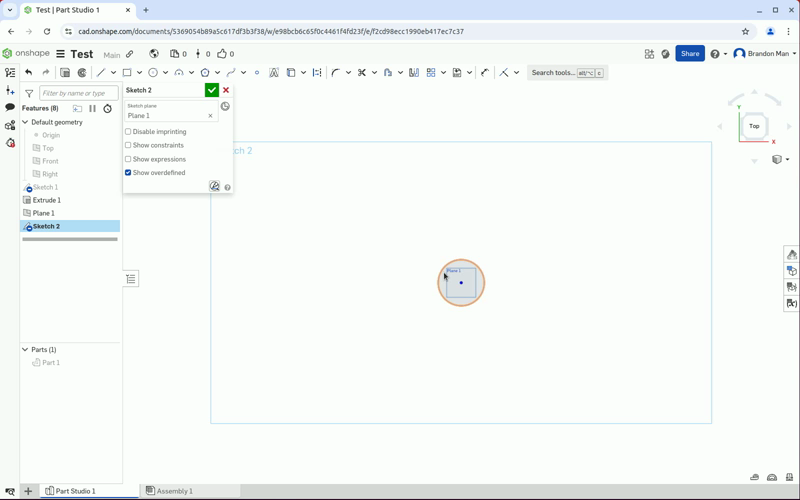
scroll(6)
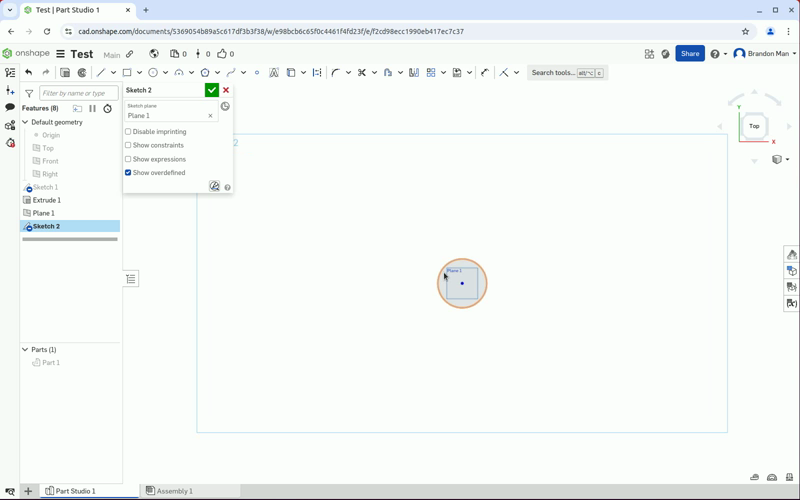
scroll(6)
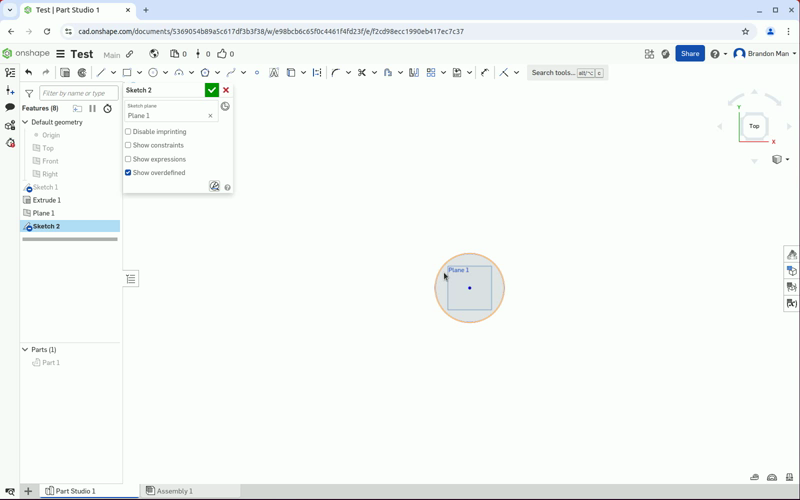
scroll(6)
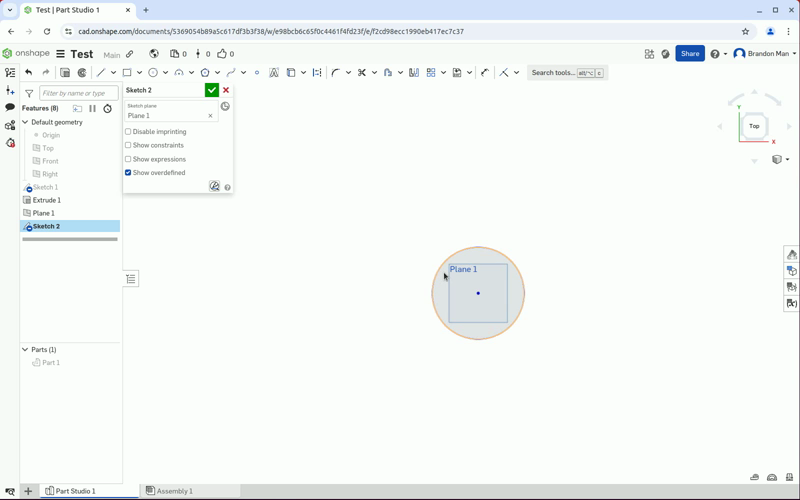
scroll(6)
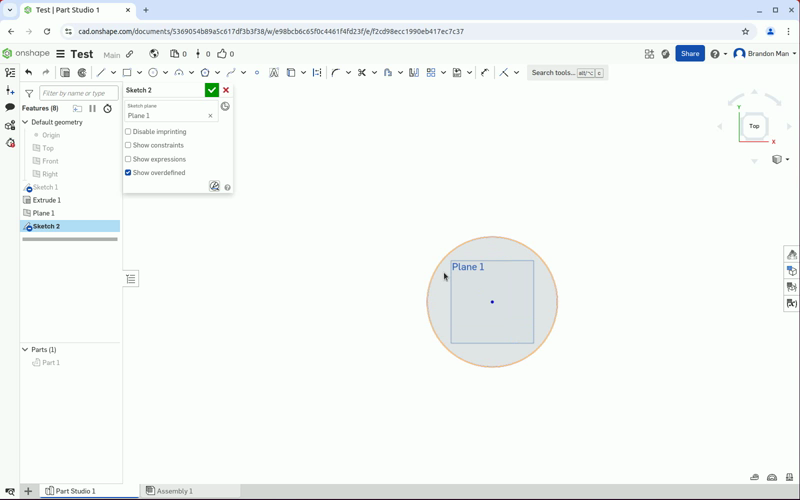
scroll(6)
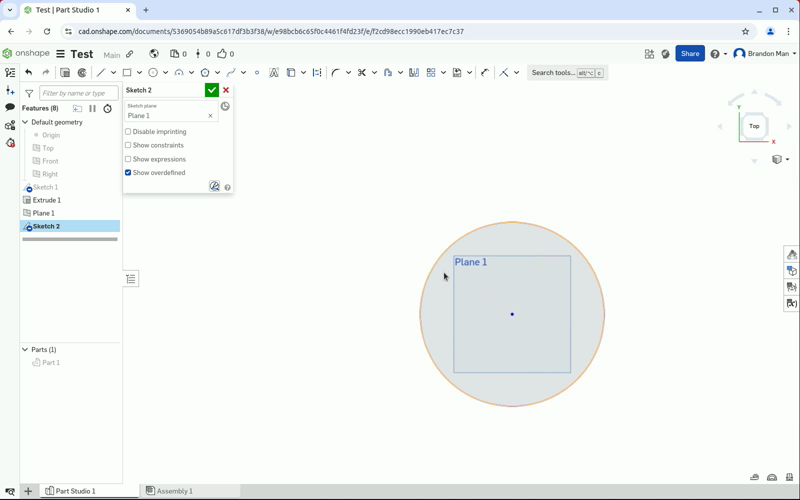
scroll(6)
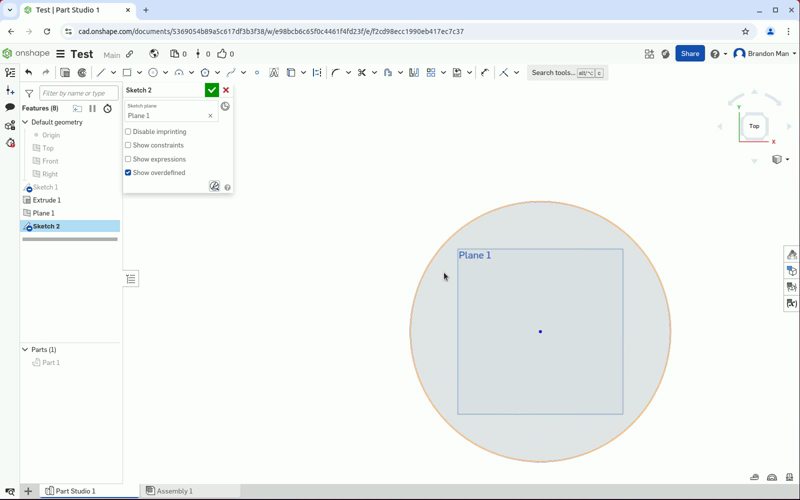
scroll(6)
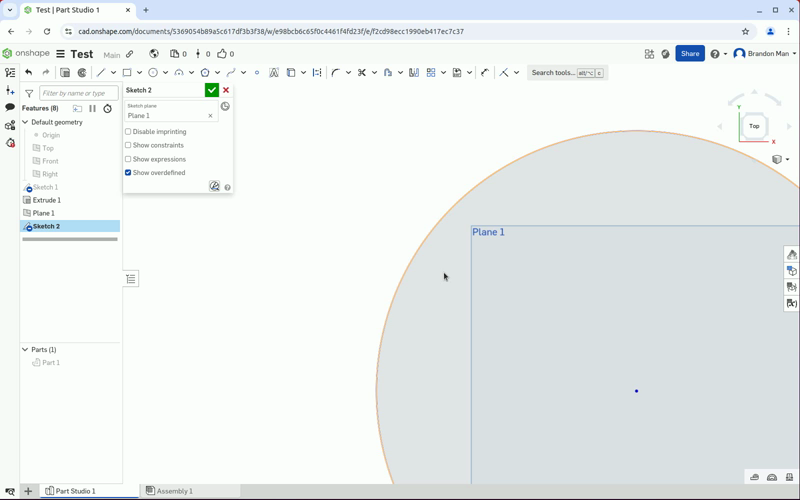
click(444, 272)
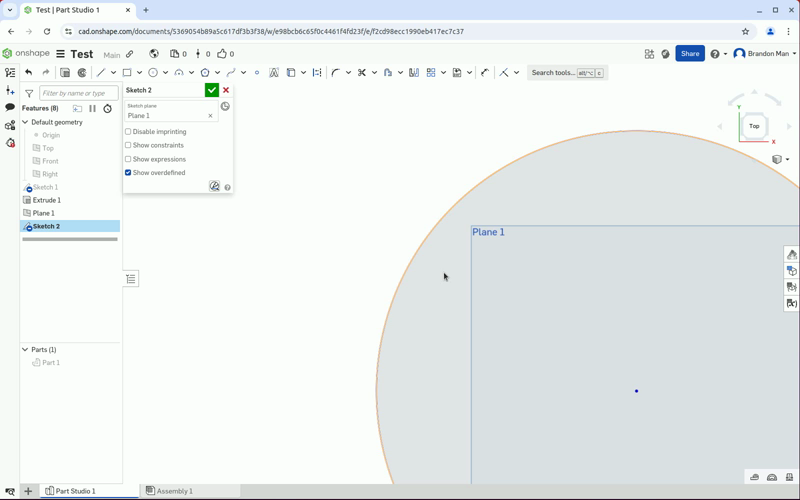
scroll(-6)
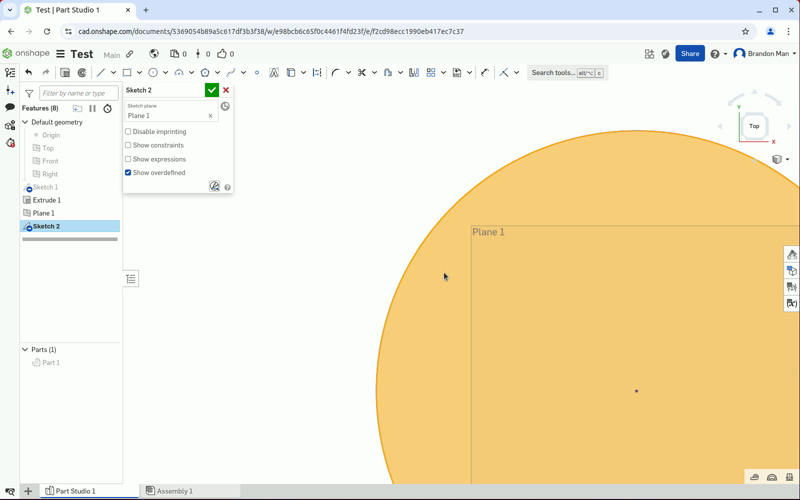
scroll(-6)
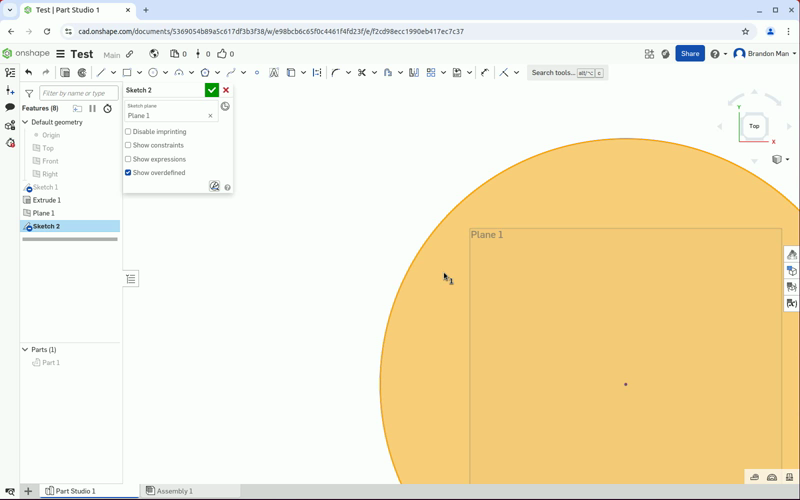
scroll(-6)
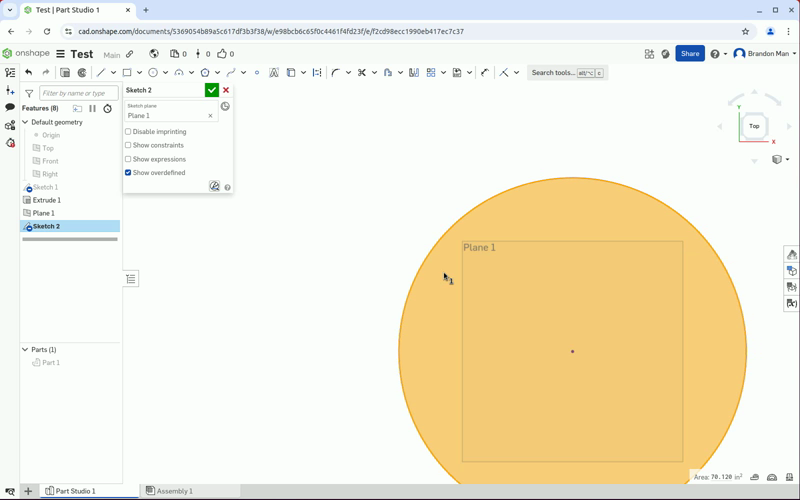
scroll(-6)
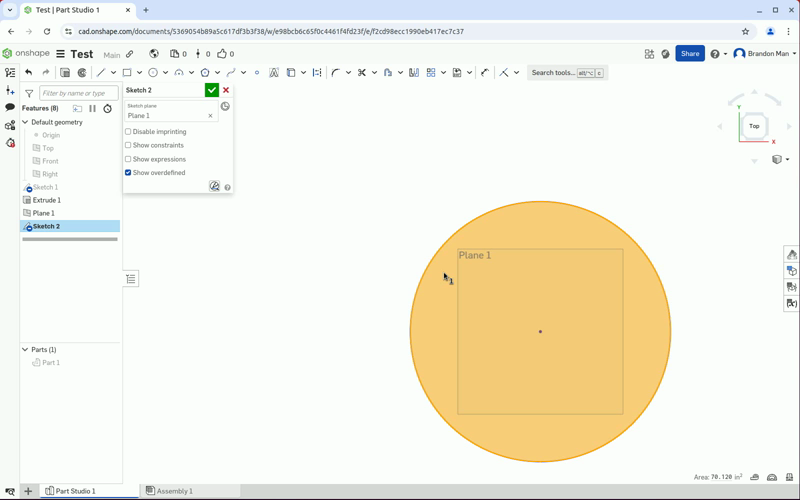
scroll(-6)
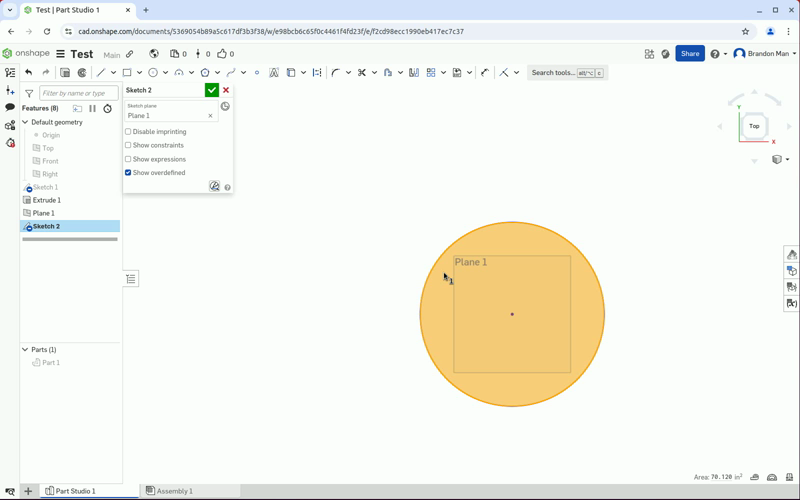
scroll(-6)
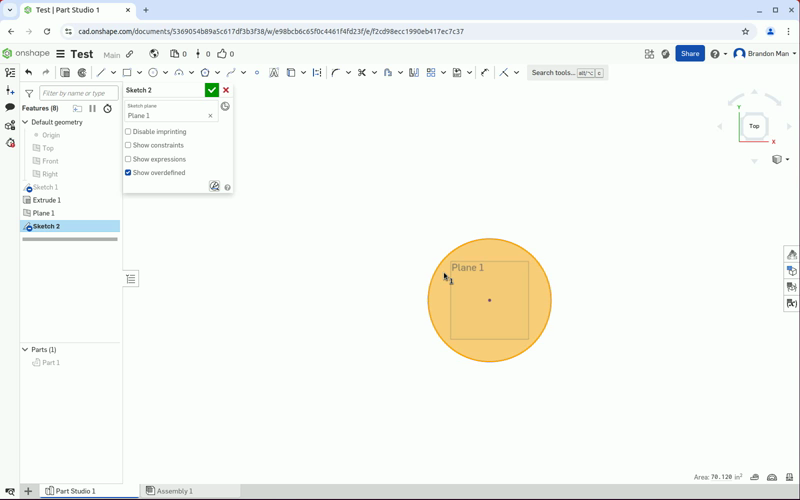
scroll(-6)
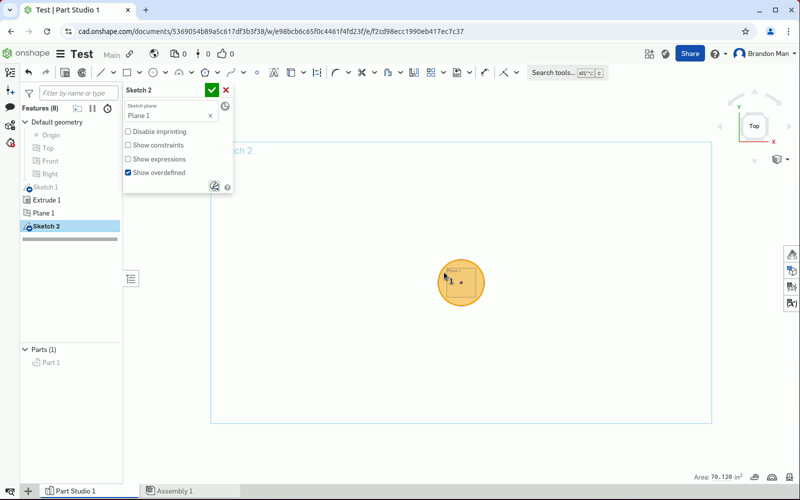
mouse_move(73, 352)
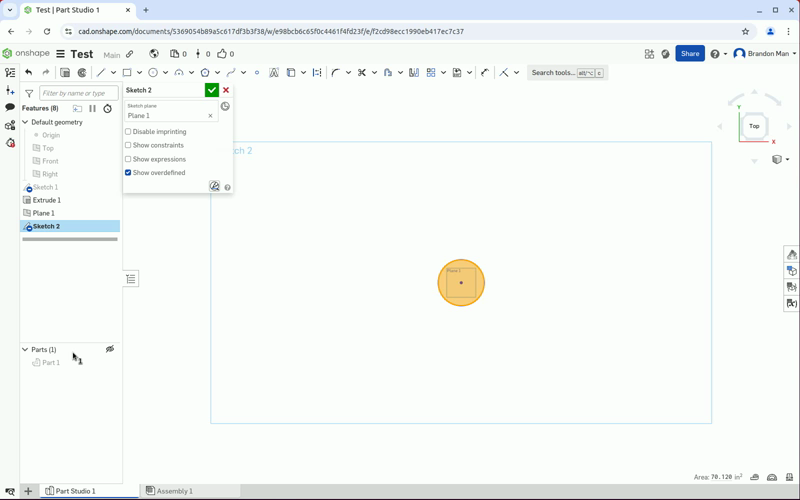
key(shift+y)
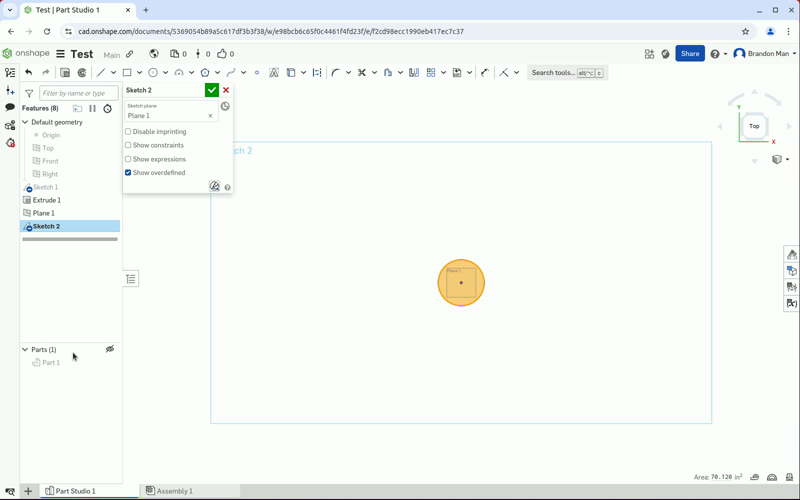
key(shift+e)
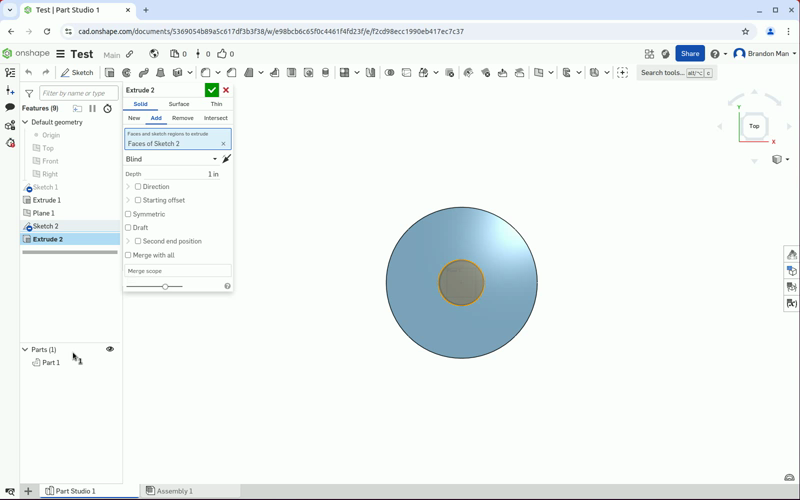
mouse_move(143, 106)
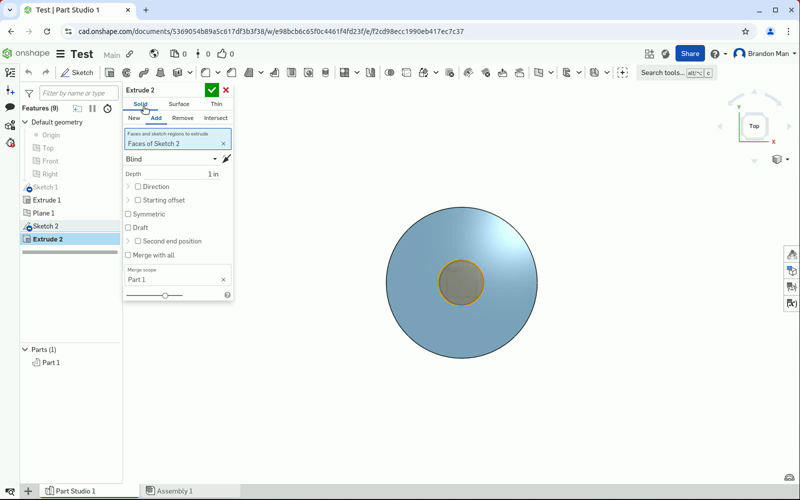
click(143, 106)
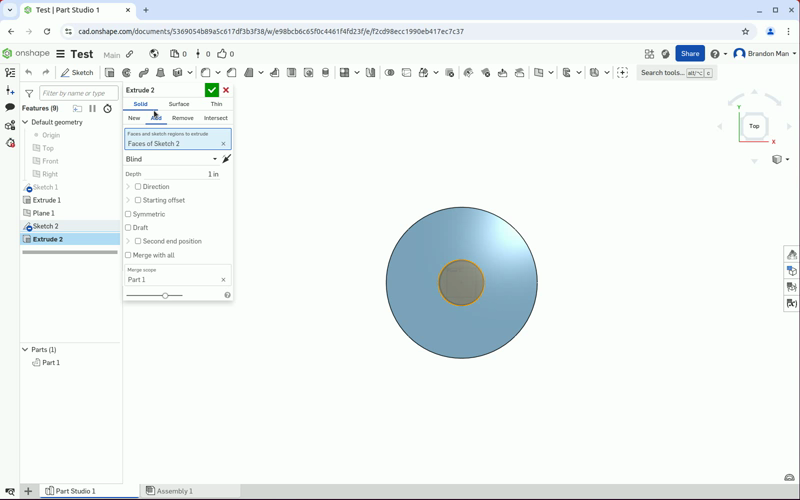
mouse_move(186, 120)
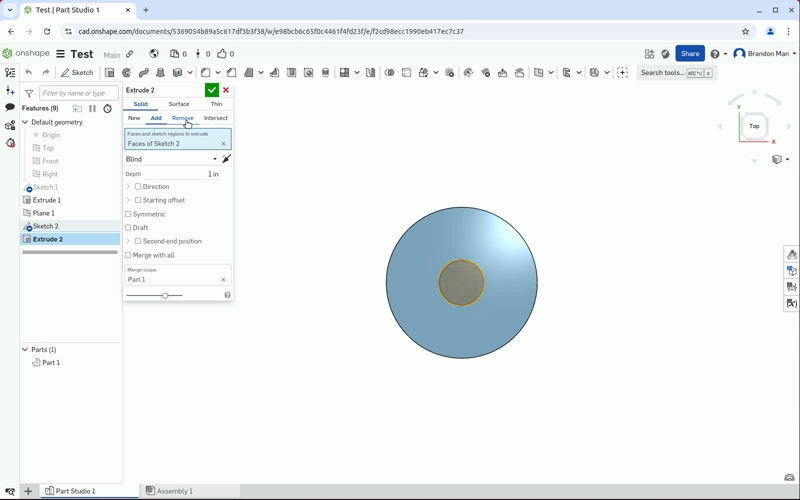
click(186, 120)
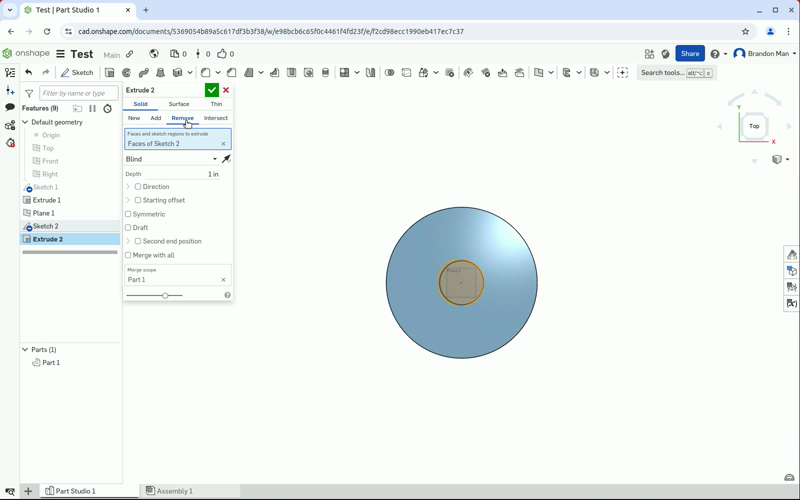
key(tab, 4)
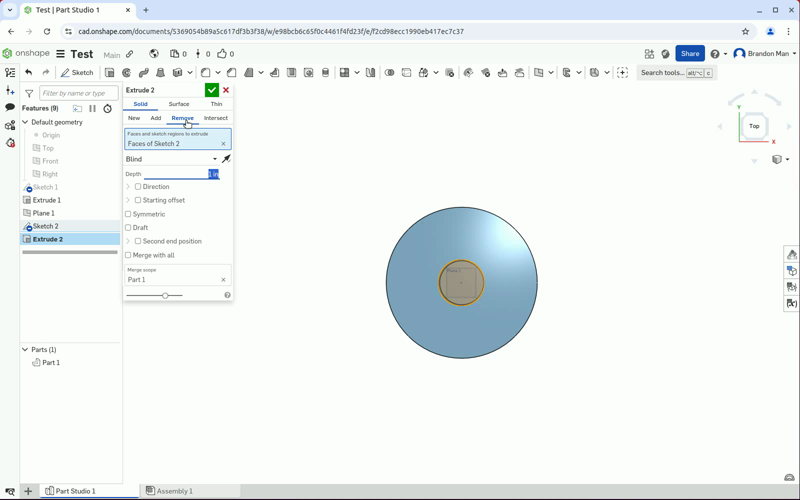
text(8.906)
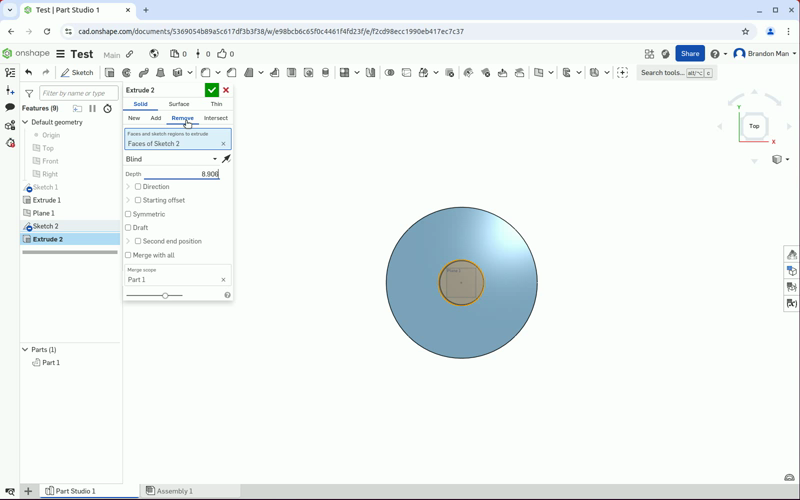
key(tab, 6)
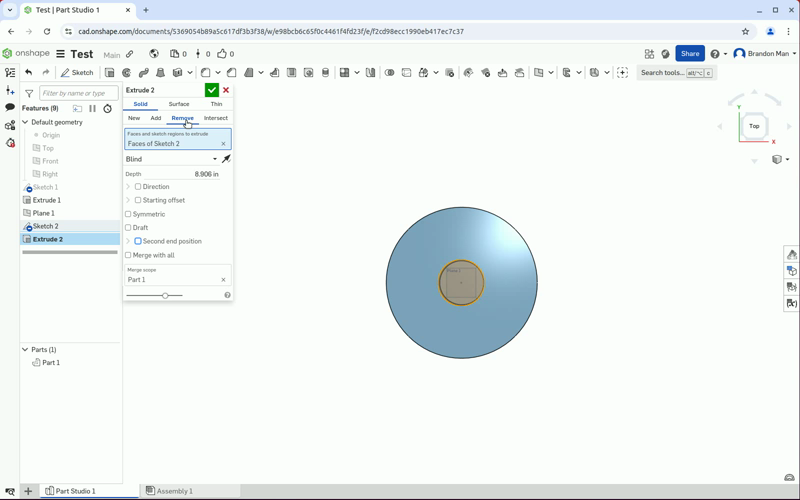
key(space)
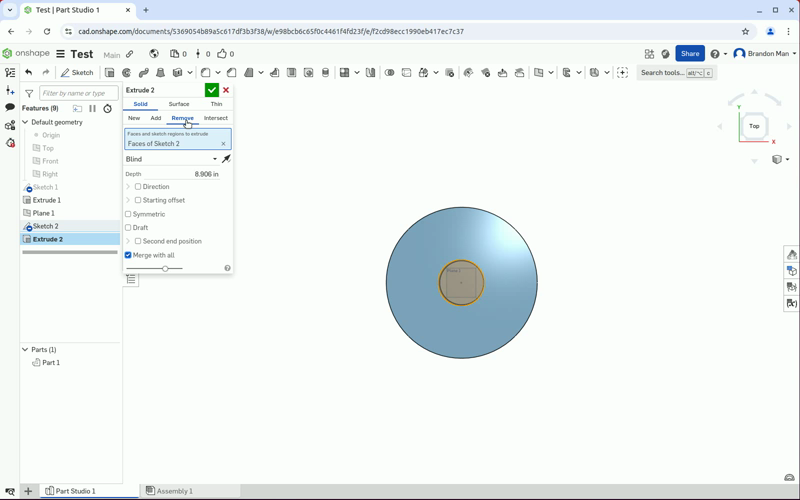
key(enter)
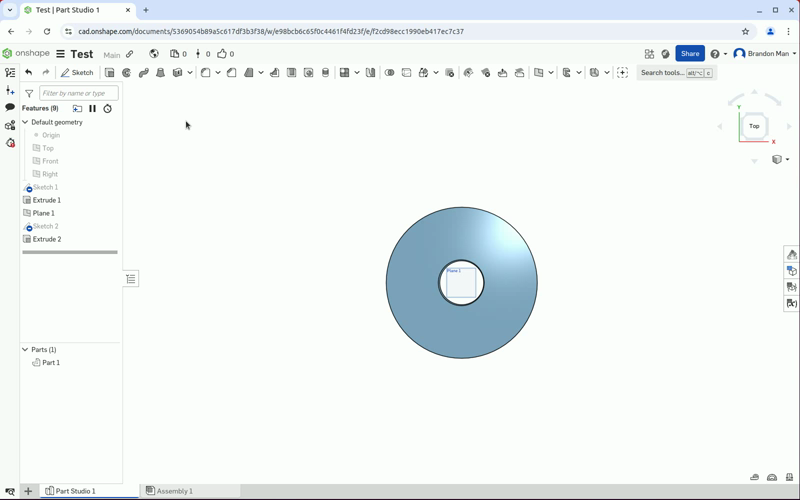
key(shift+h)
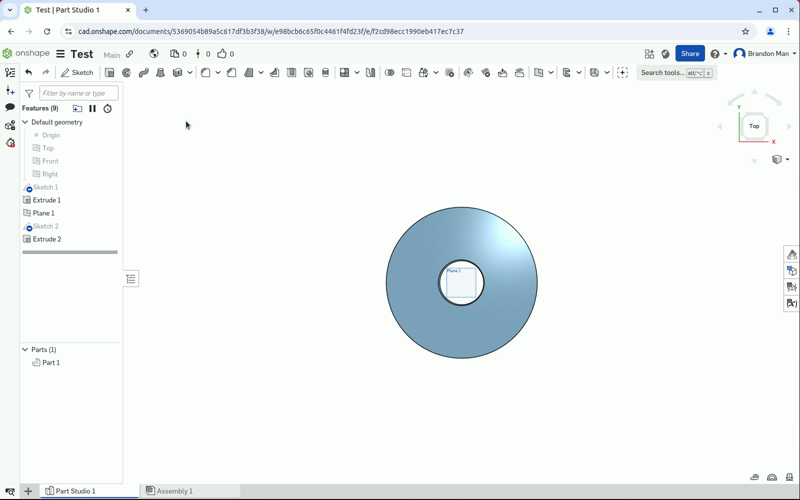
key(shift+h)
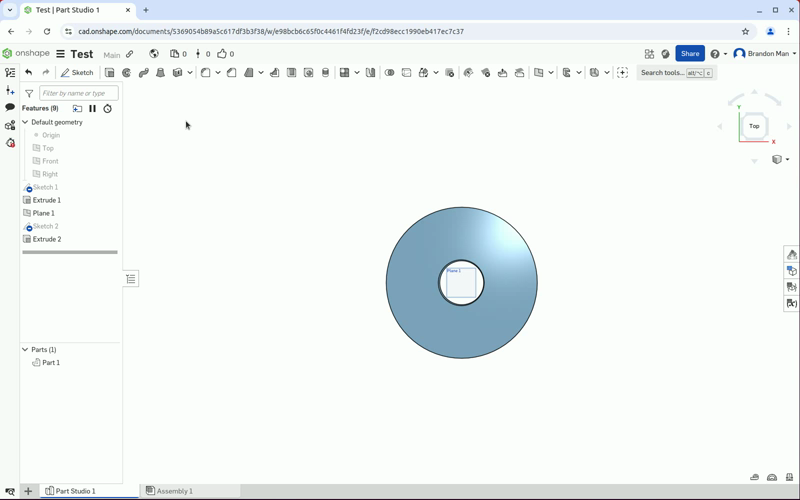
mouse_move(73, 189)
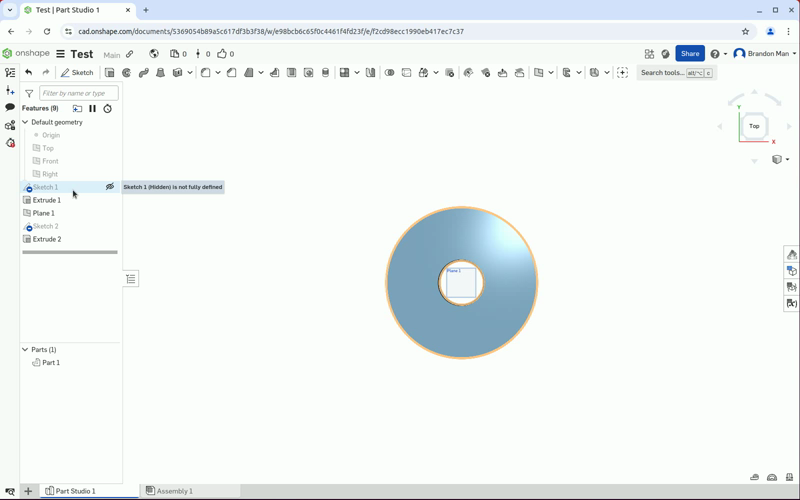
click(73, 189)
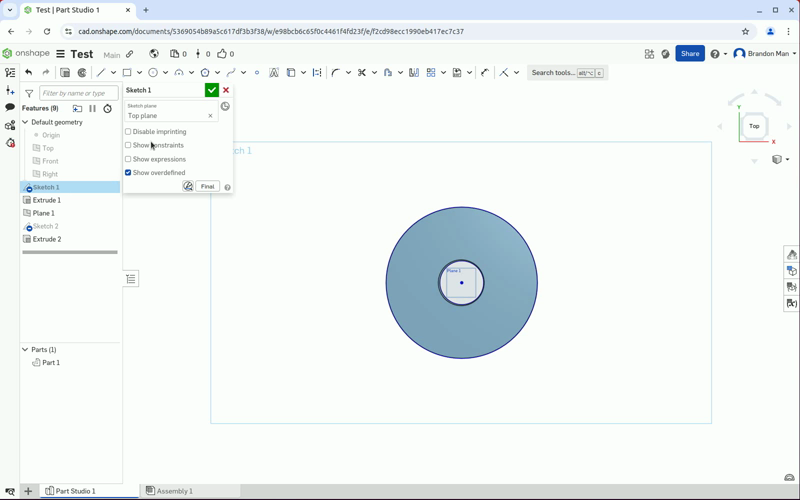
mouse_move(229, 92)
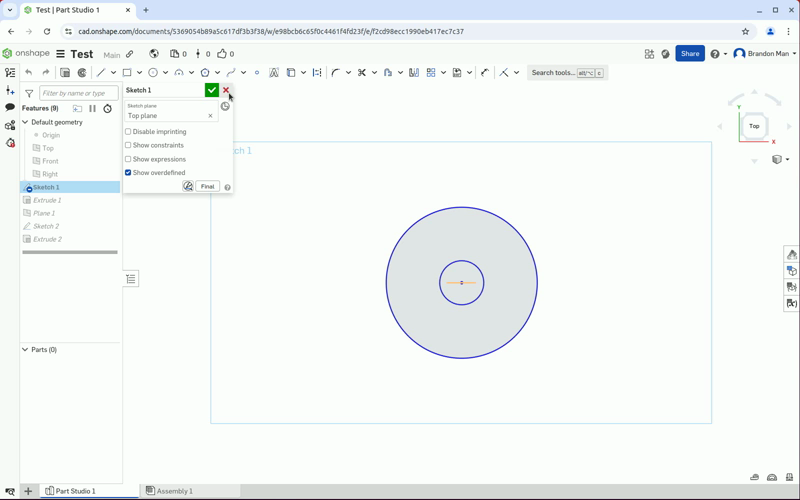
click(229, 92)
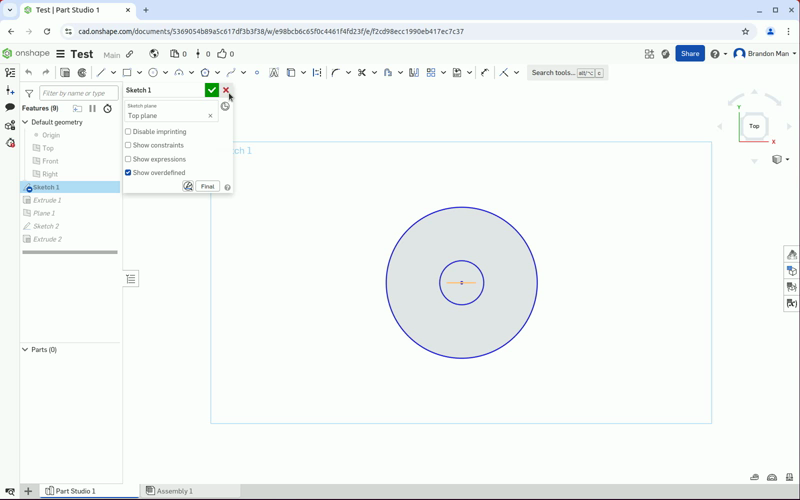
key(shift+s)
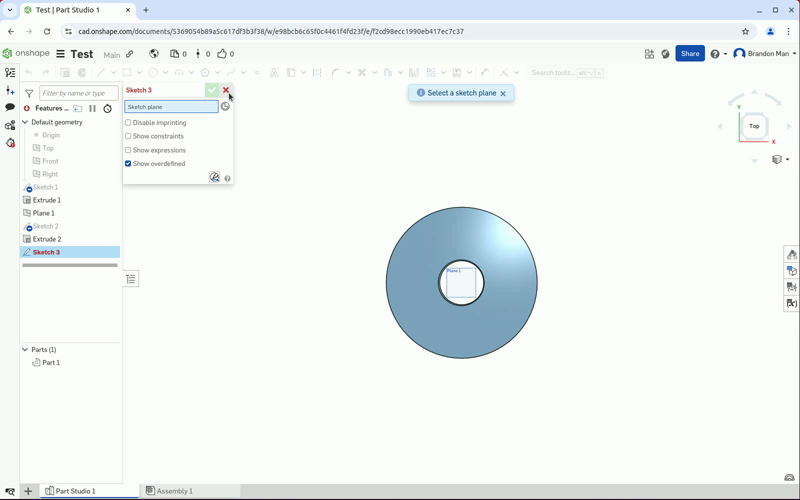
mouse_move(73, 215)
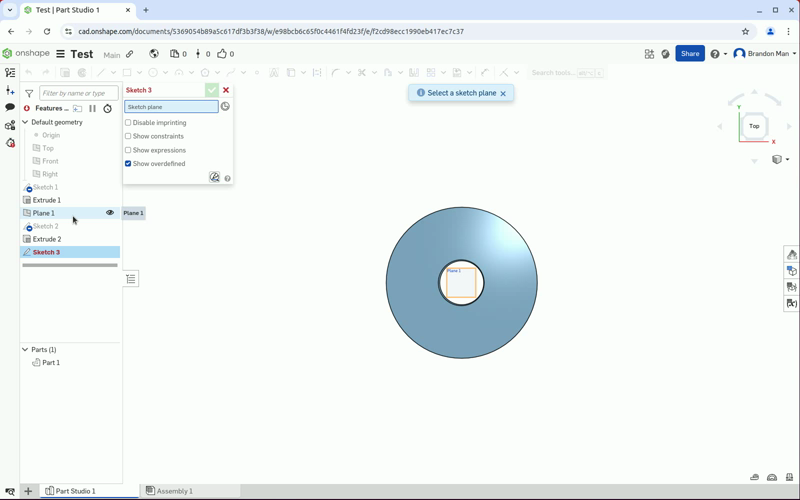
click(73, 215)
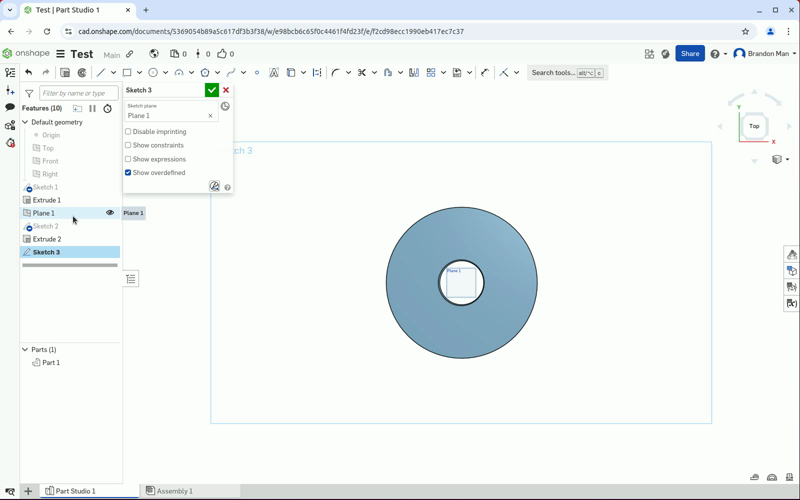
mouse_move(73, 352)
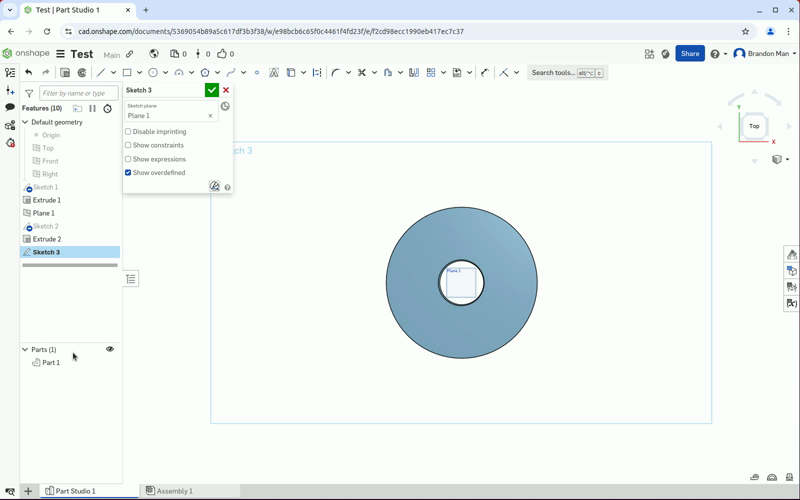
key(y)
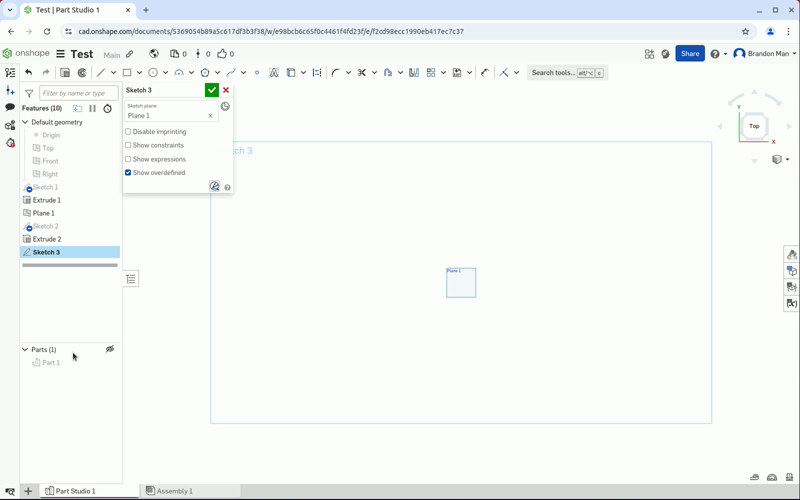
key(c)
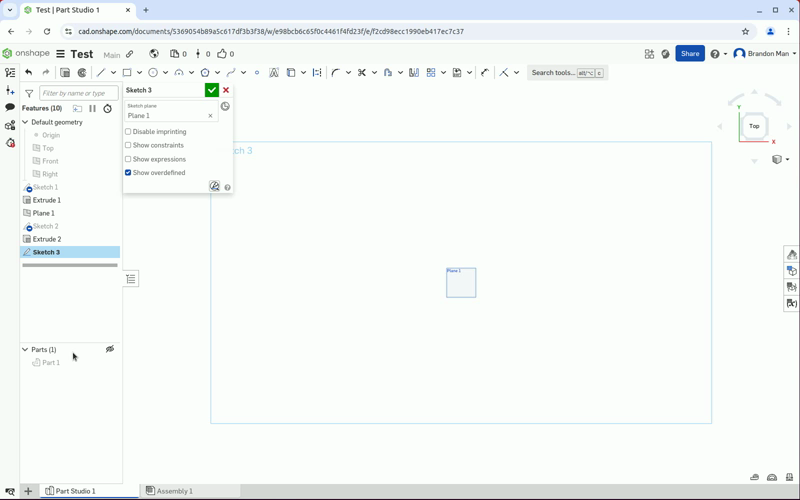
key_down(shift)
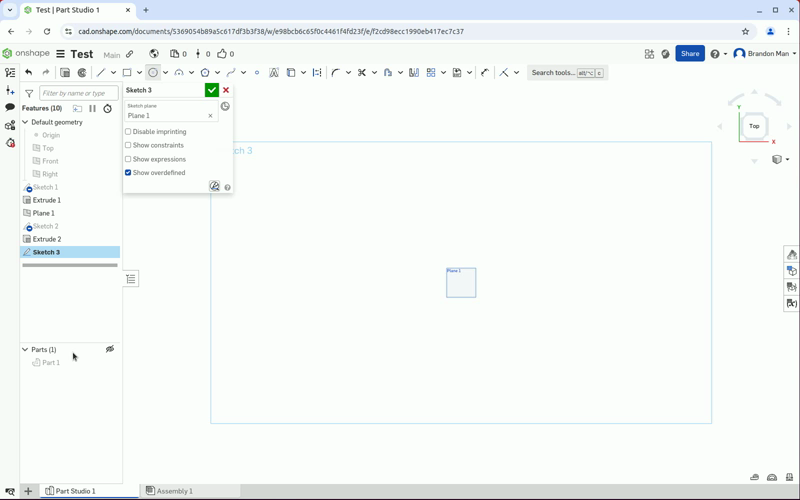
mouse_move(461, 282)
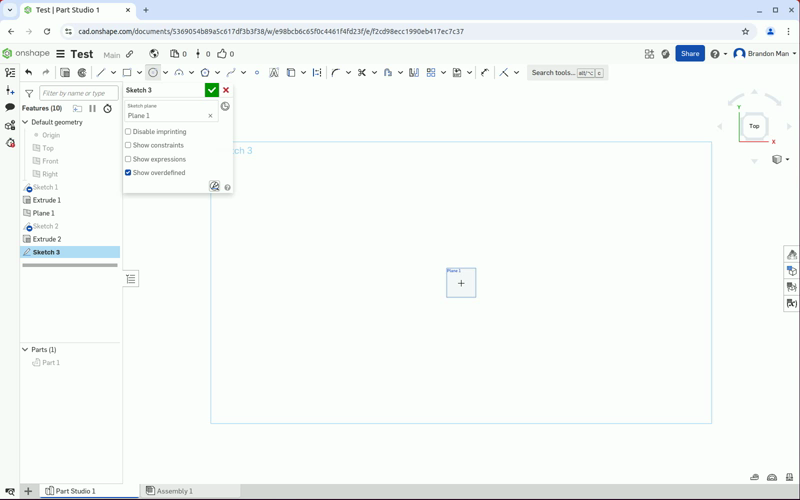
click(461, 282)
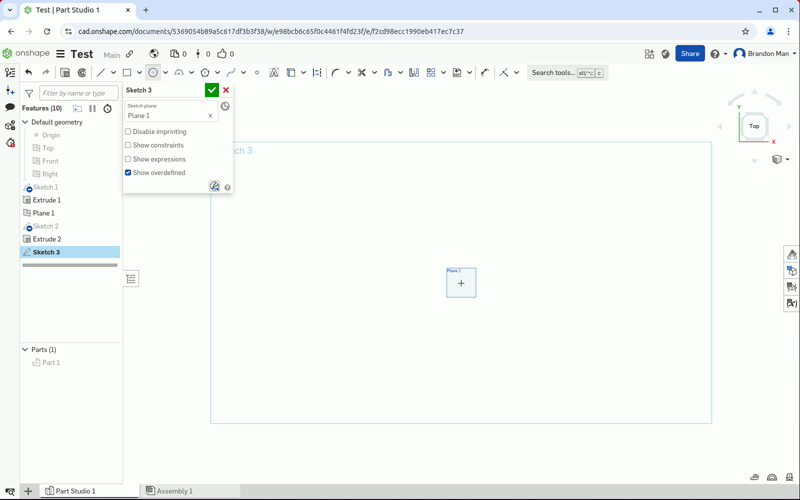
key_up(shift)
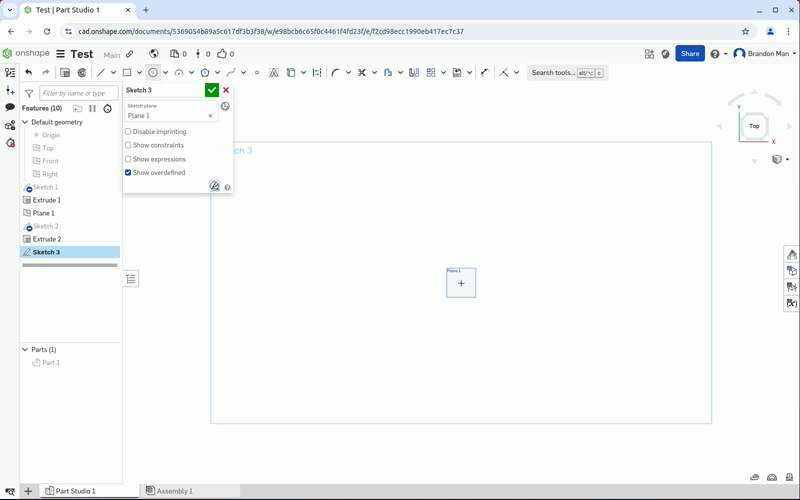
mouse_move(512, 282)
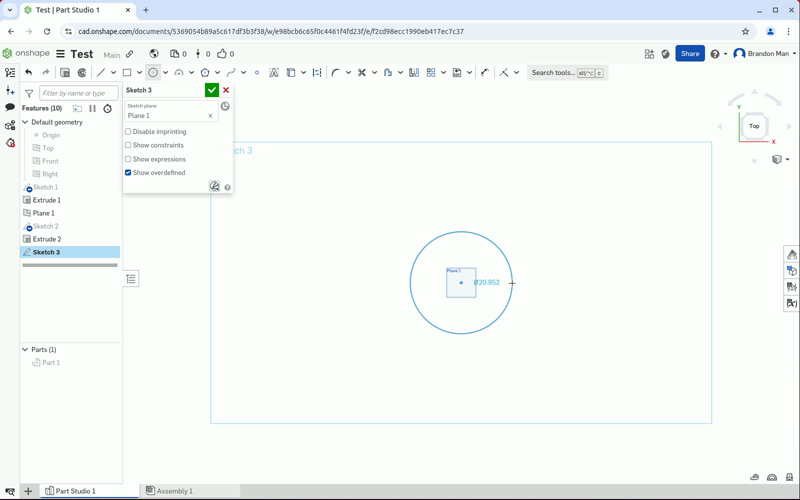
click(512, 282)
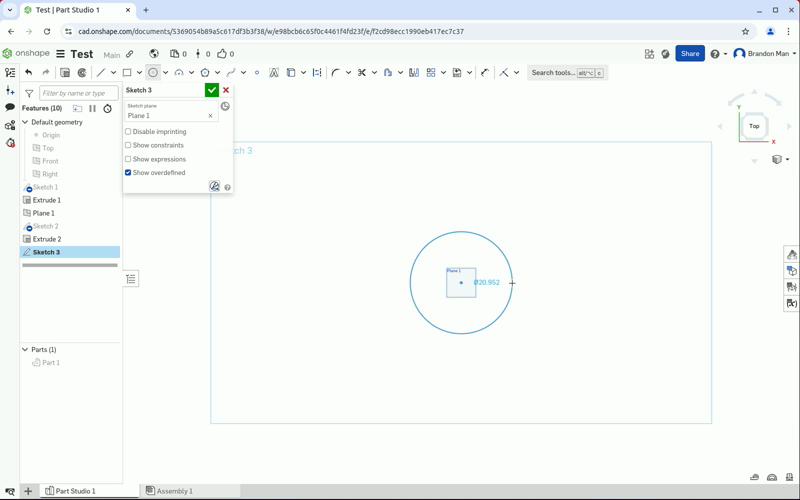
key(esc)
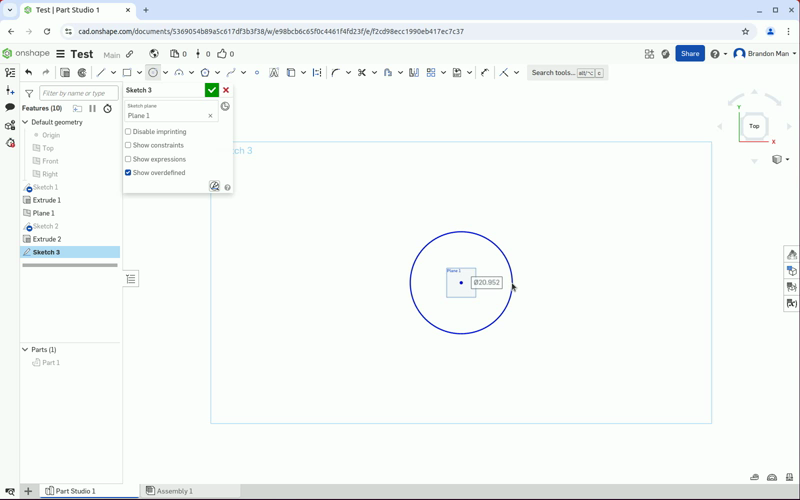
key(c)
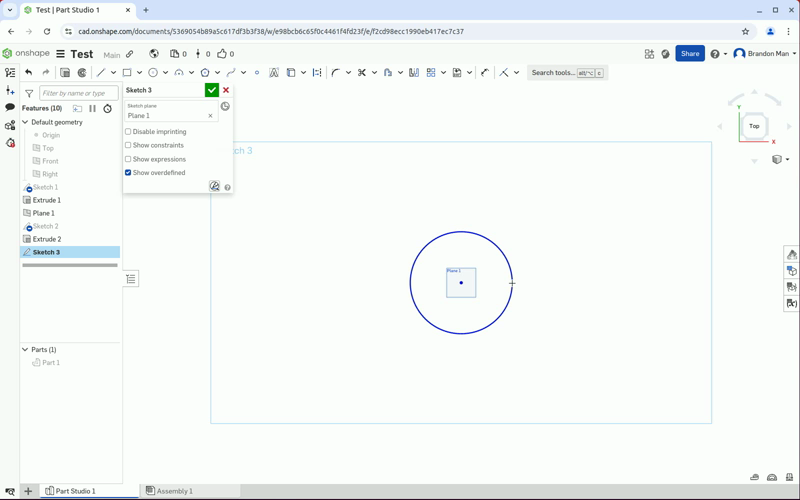
key_down(shift)
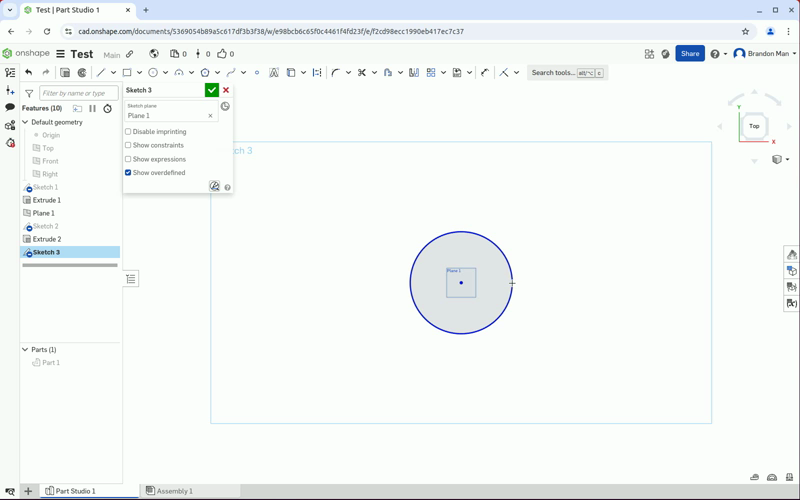
mouse_move(461, 282)
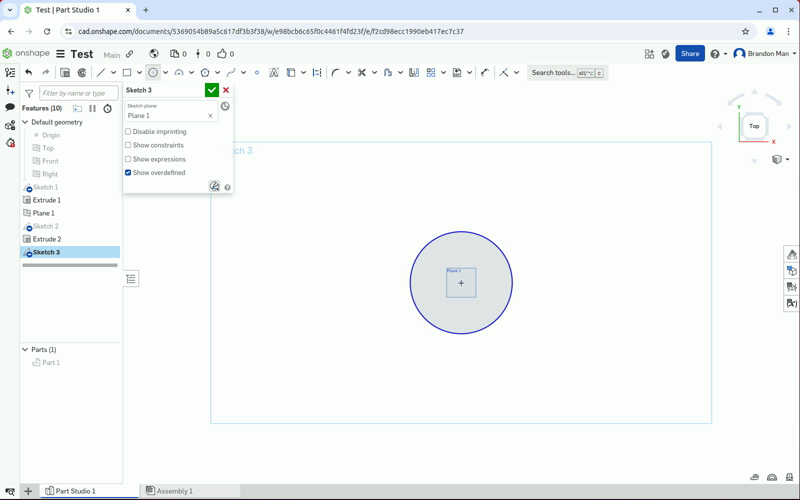
click(461, 282)
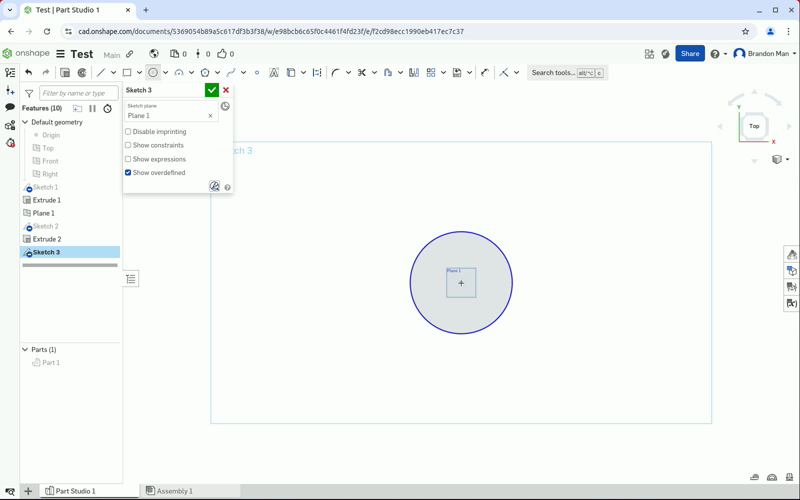
key_up(shift)
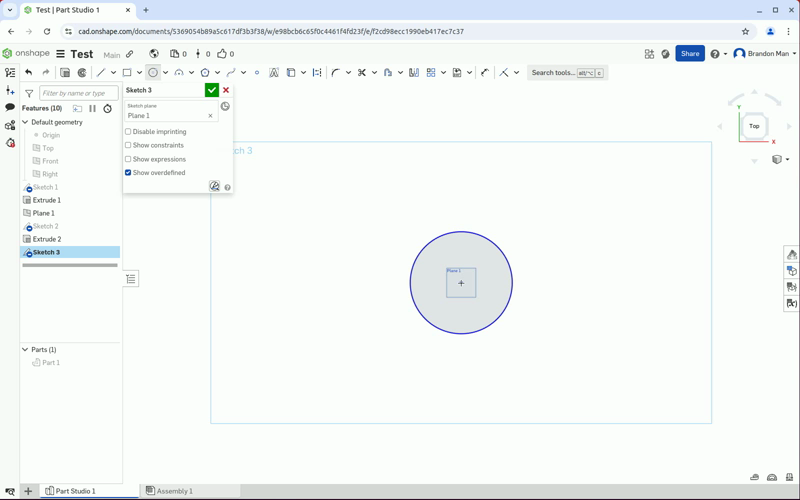
mouse_move(483, 282)
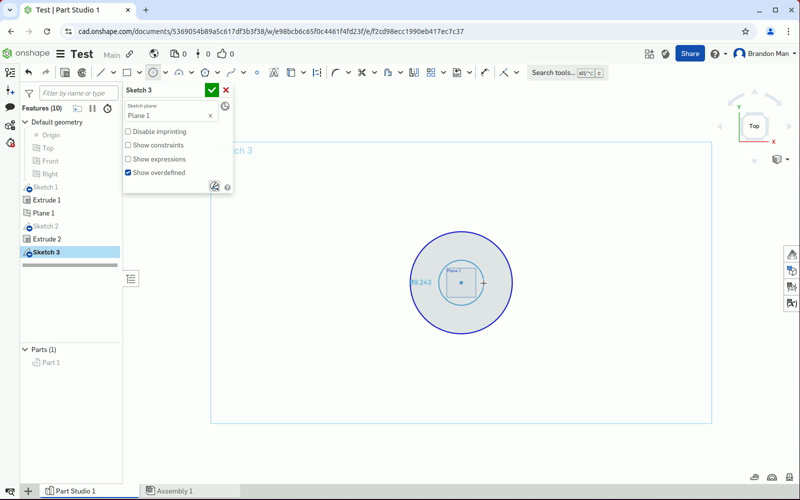
click(483, 282)
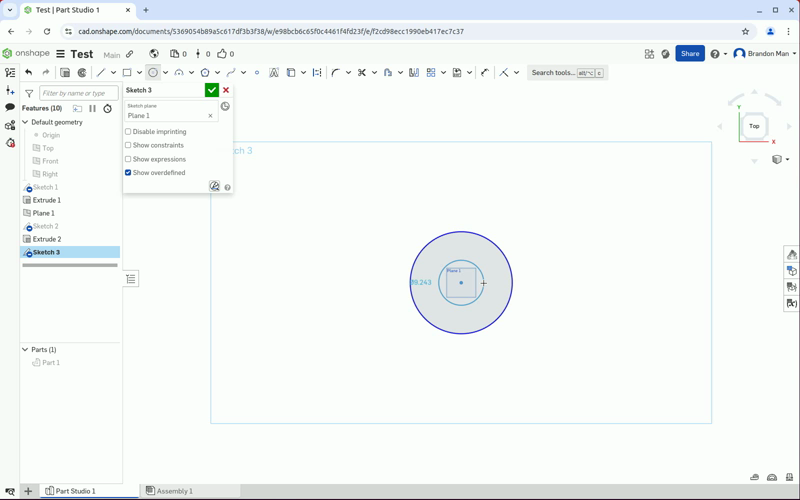
key(esc)
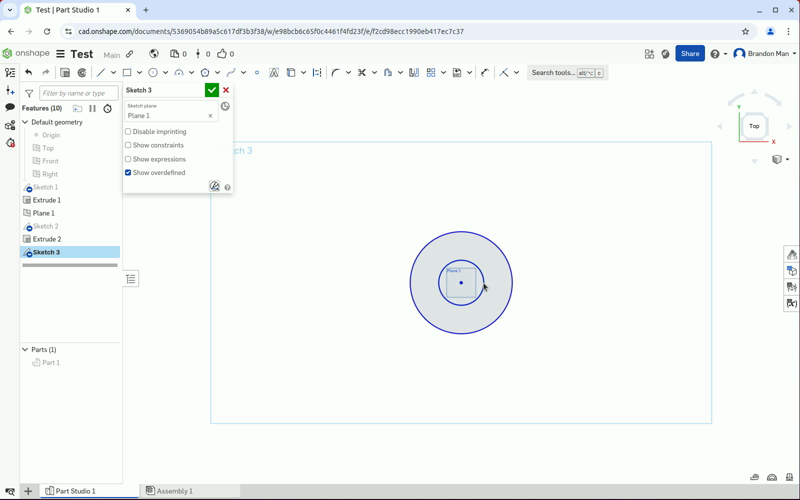
mouse_move(424, 310)
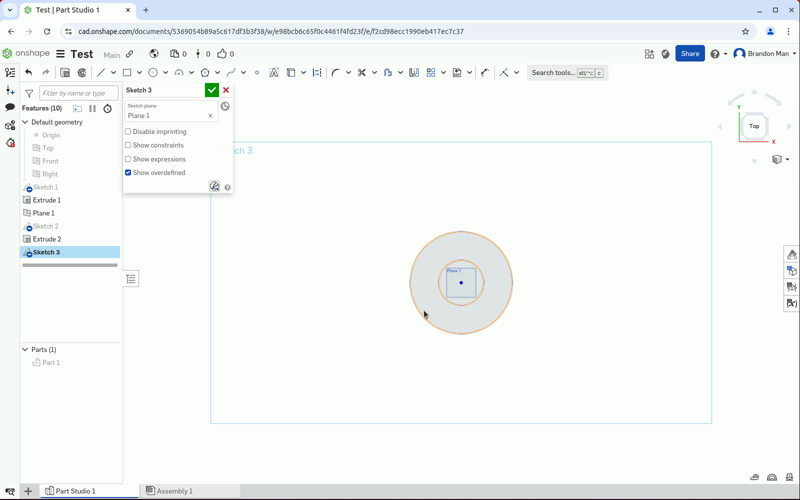
click(424, 310)
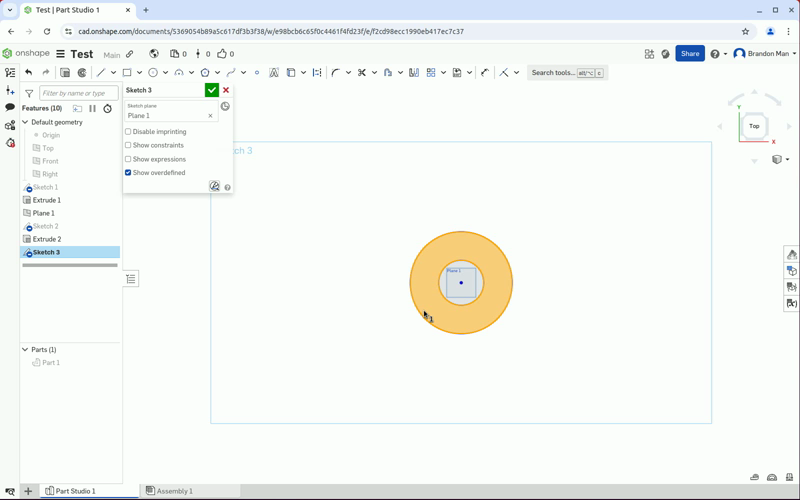
mouse_move(73, 352)
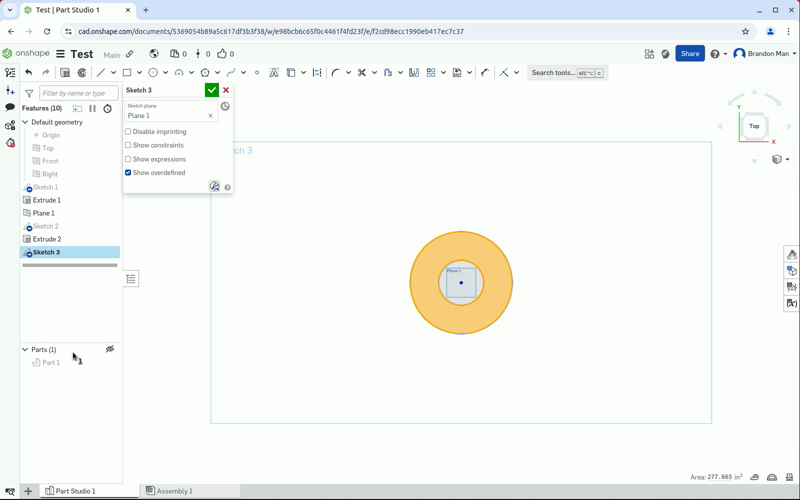
key(shift+y)
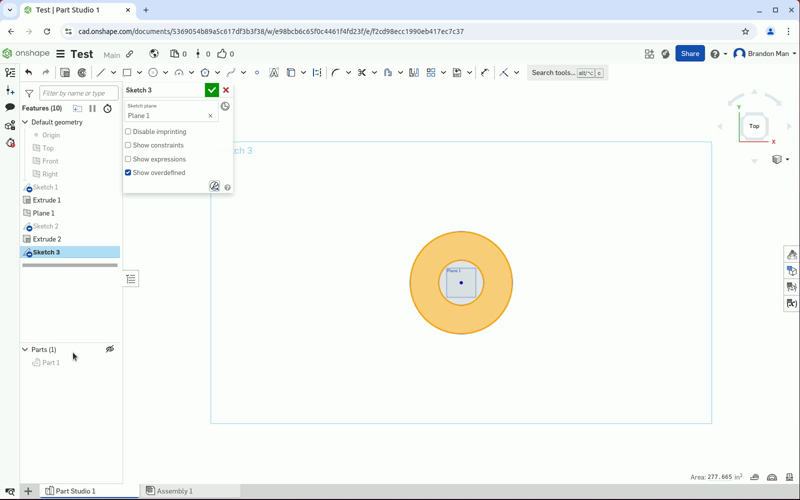
key(shift+e)
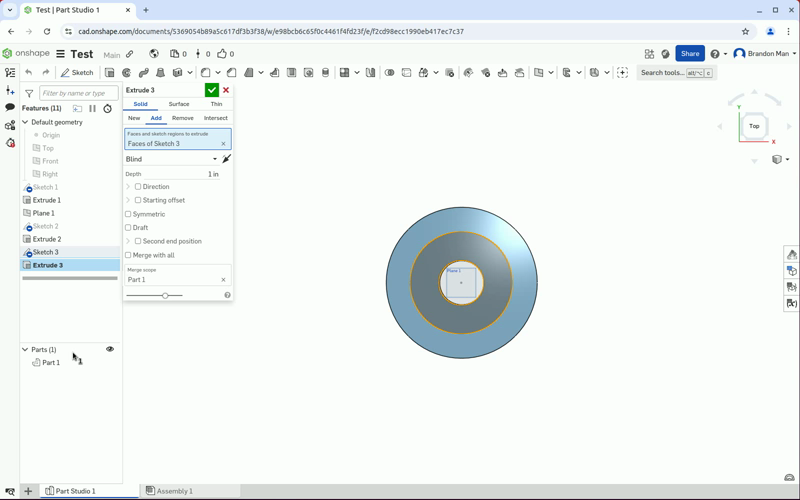
mouse_move(143, 106)
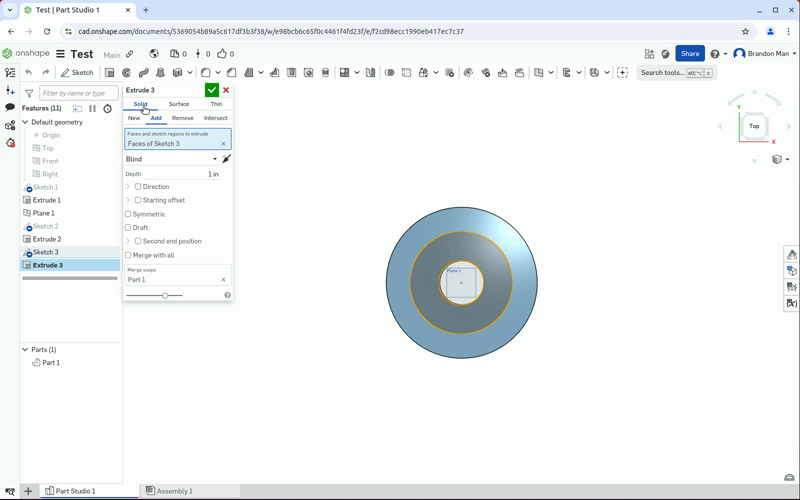
click(143, 106)
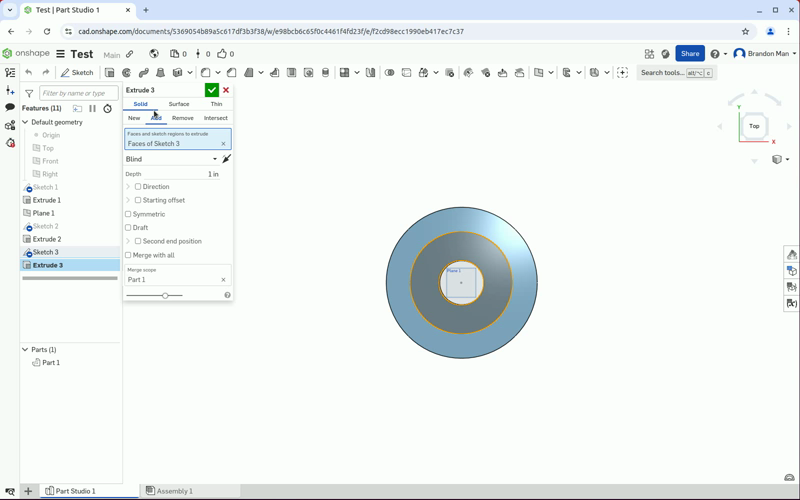
mouse_move(186, 120)
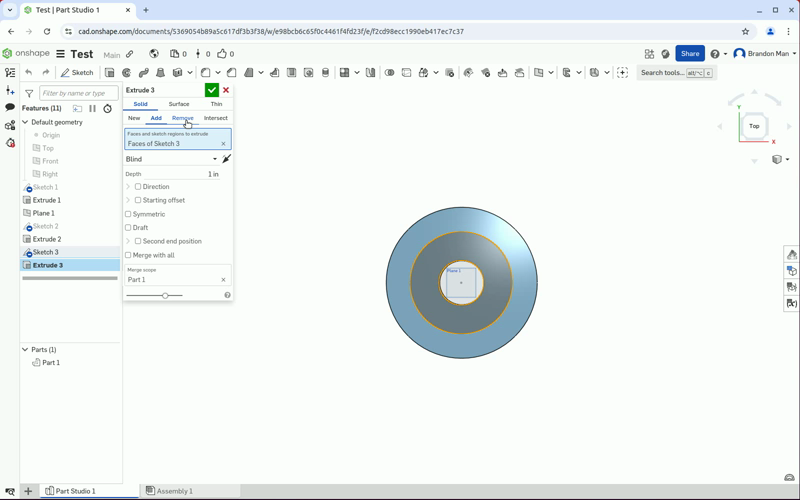
click(186, 120)
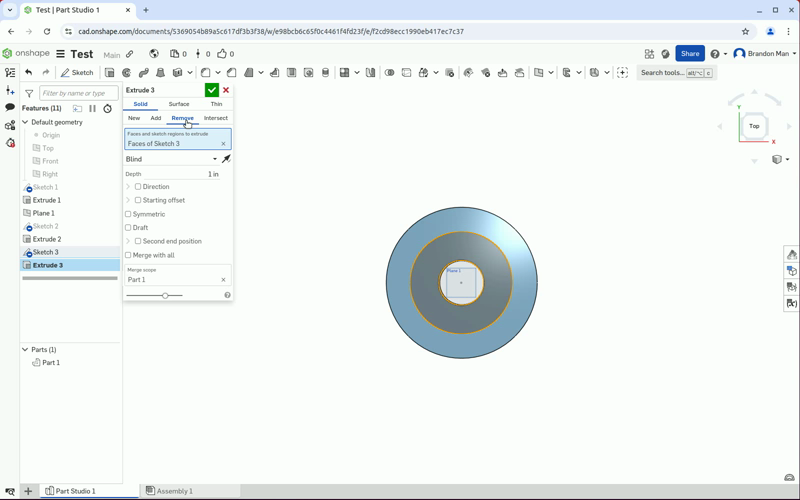
key(tab, 4)
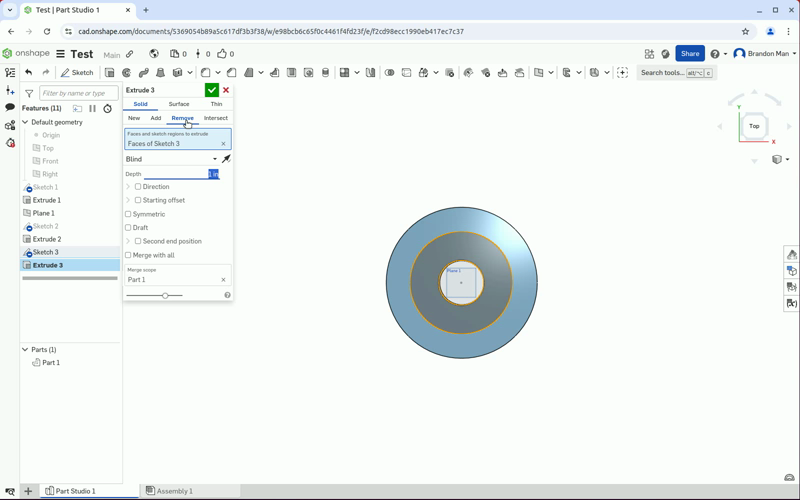
text(8.906)
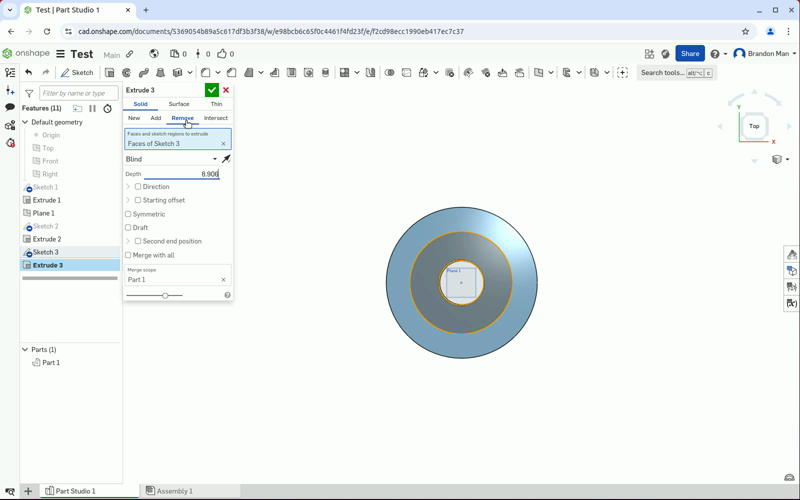
key(tab, 6)
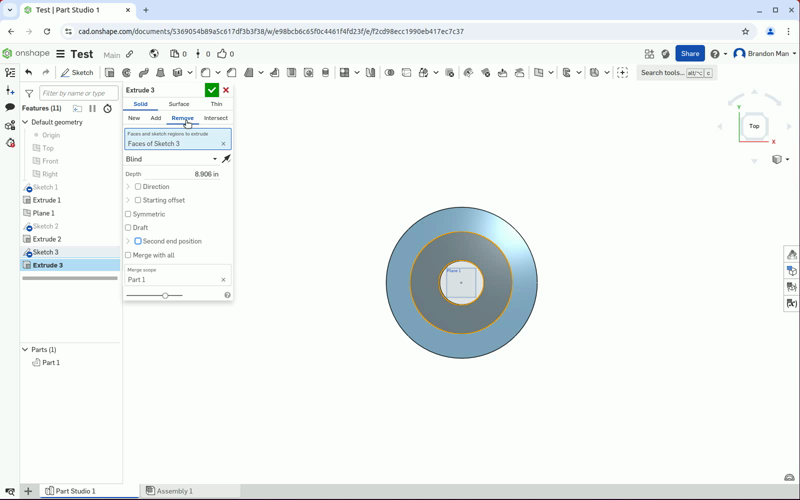
key(space)
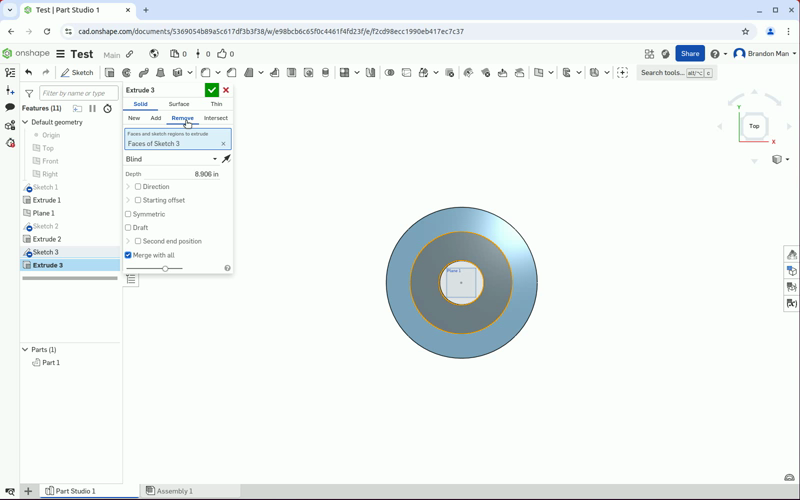
key(enter)
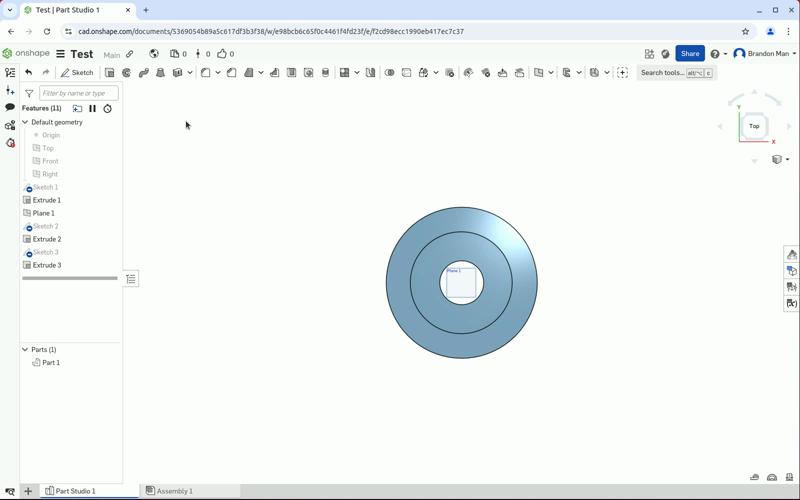
key(shift+h)
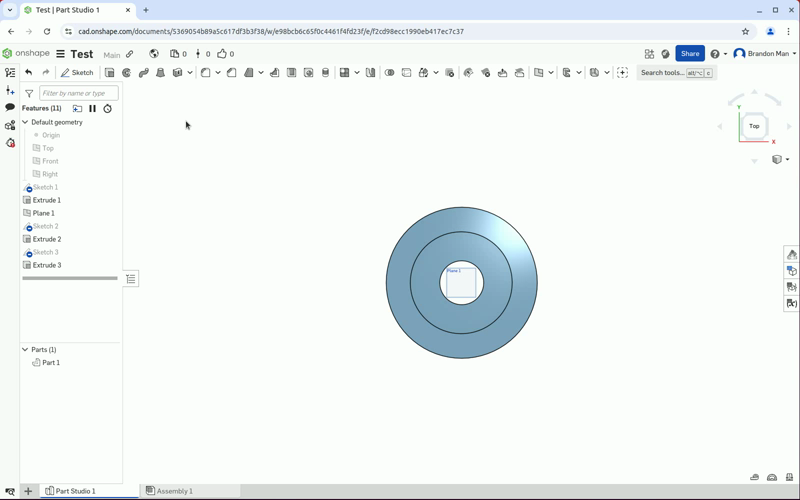
key(shift+h)
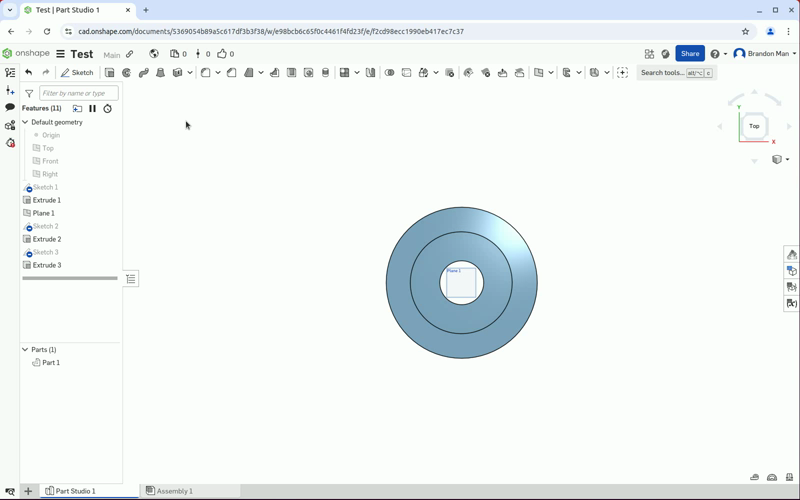
mouse_move(73, 189)
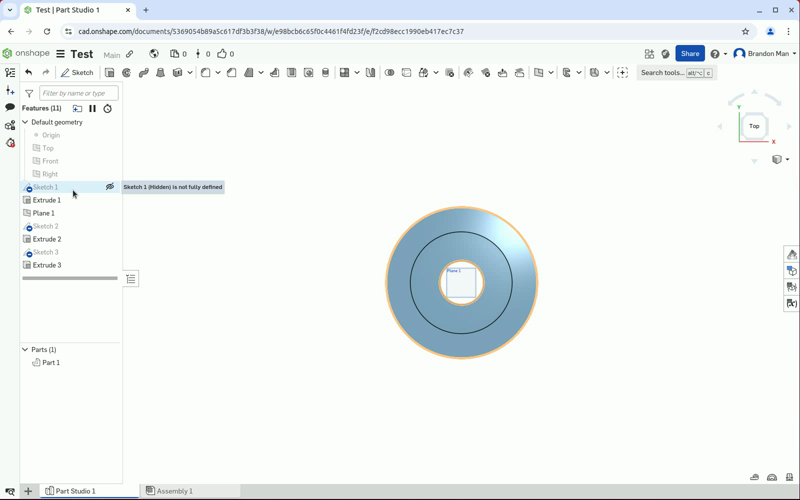
click(73, 189)
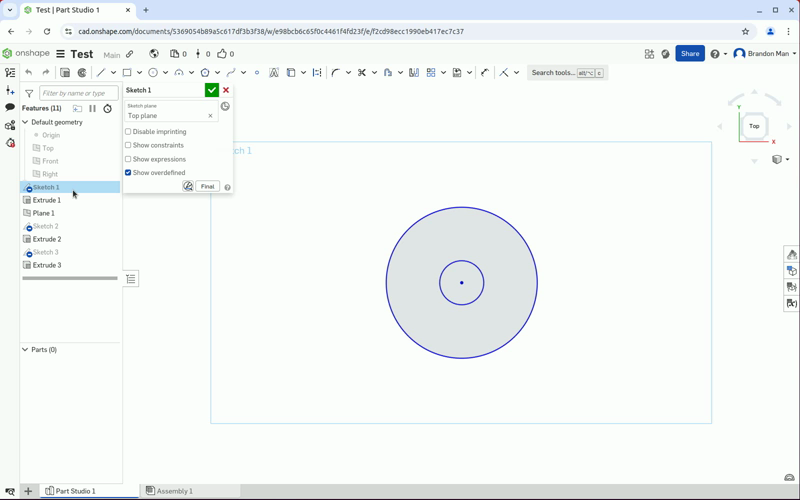
mouse_move(229, 92)
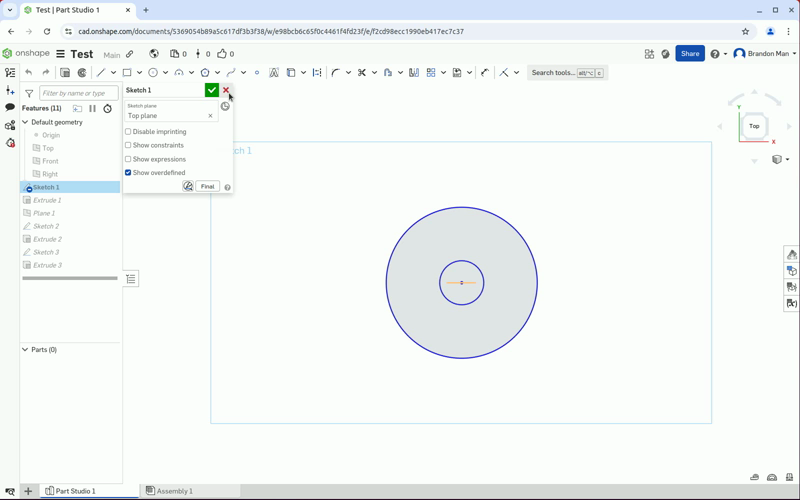
click(229, 92)
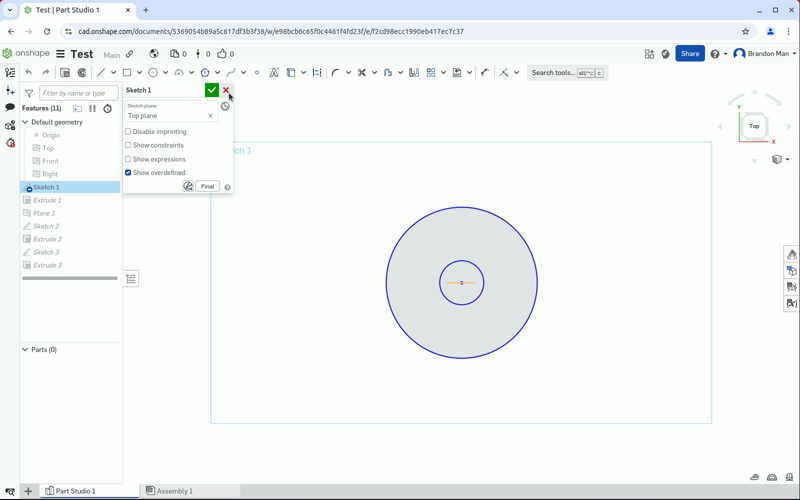
key(shift+s)
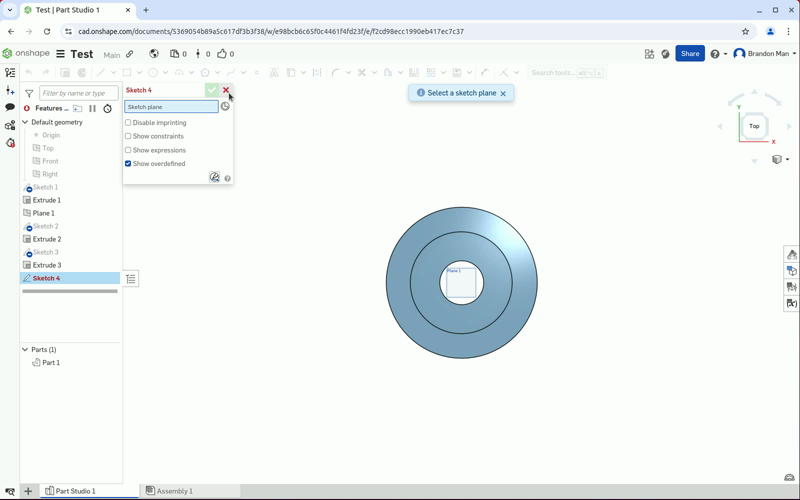
mouse_move(73, 150)
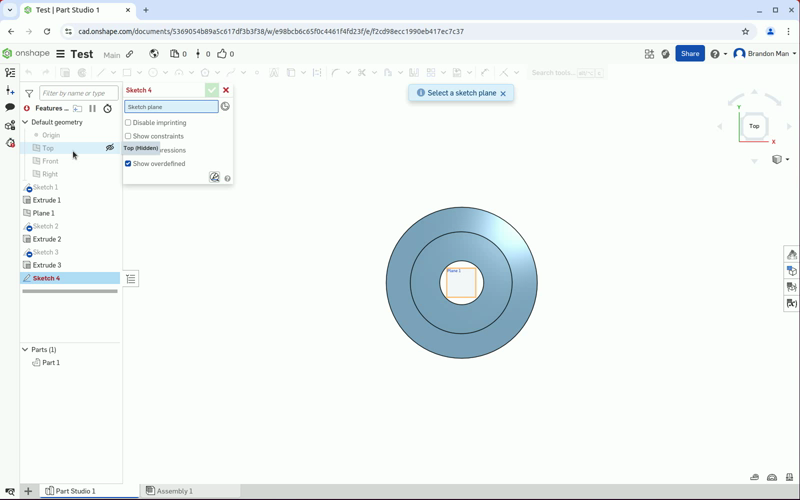
click(73, 150)
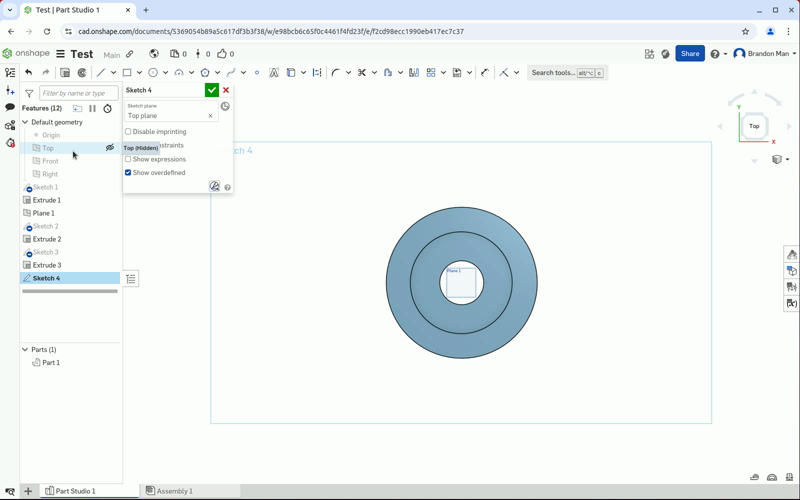
mouse_move(73, 352)
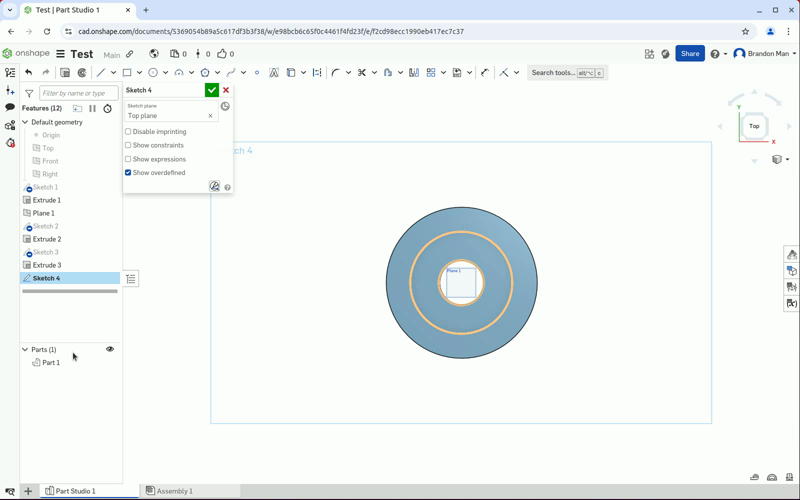
key(y)
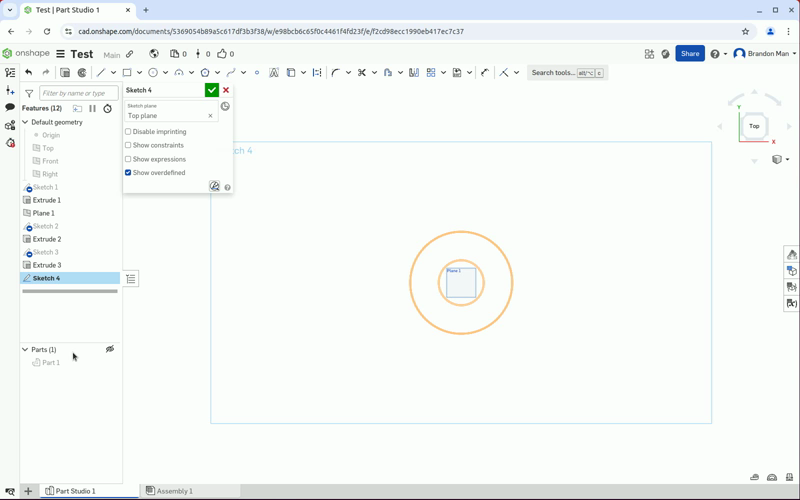
key(c)
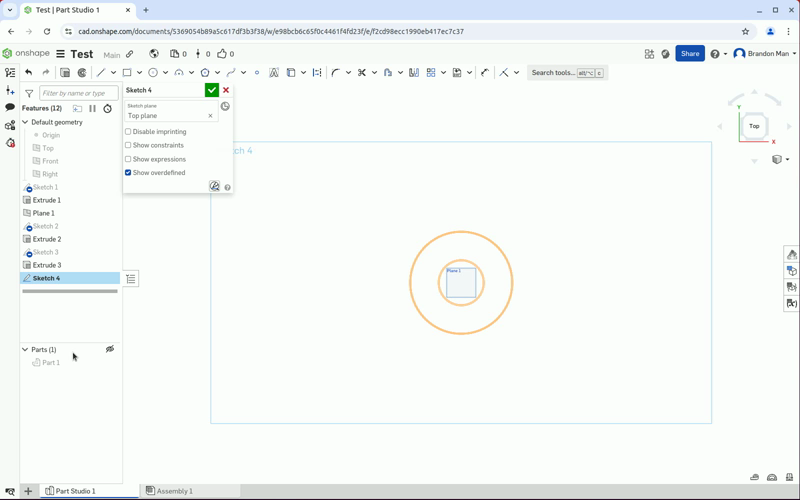
key_down(shift)
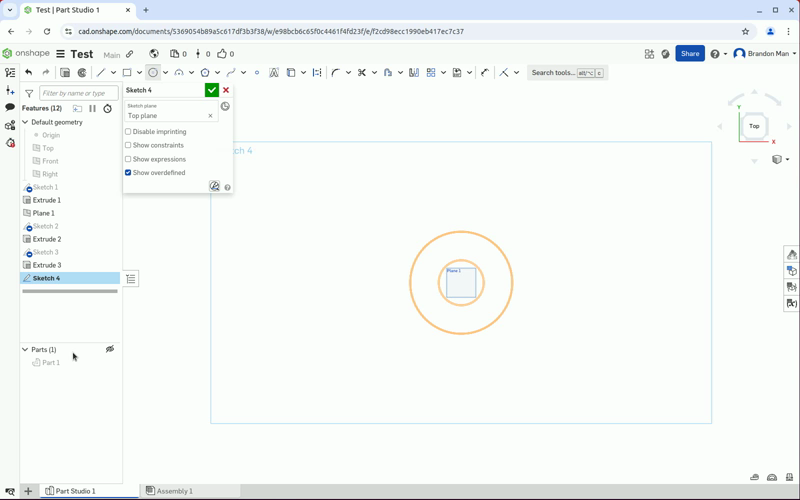
mouse_move(461, 282)
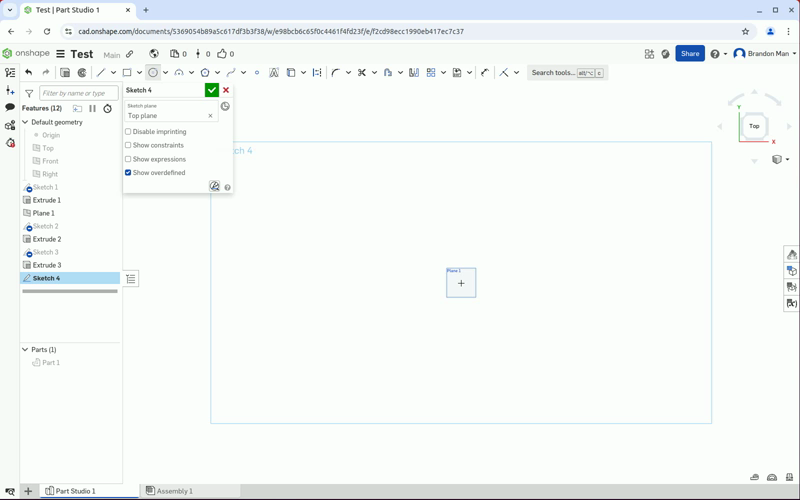
click(461, 282)
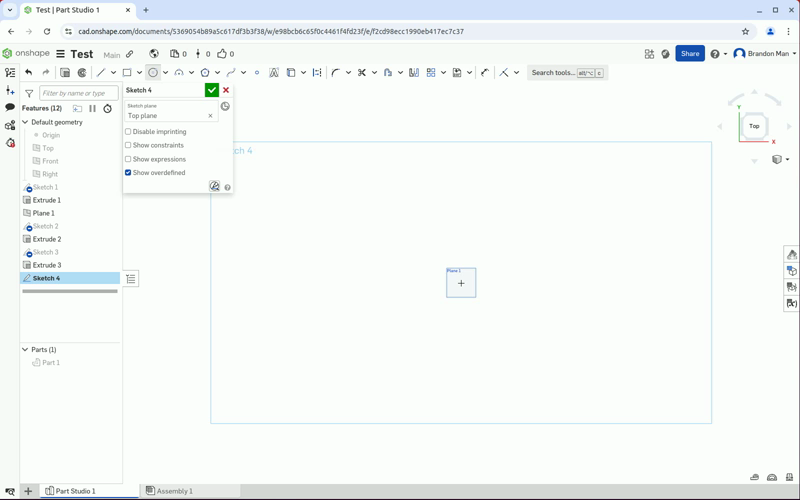
key_up(shift)
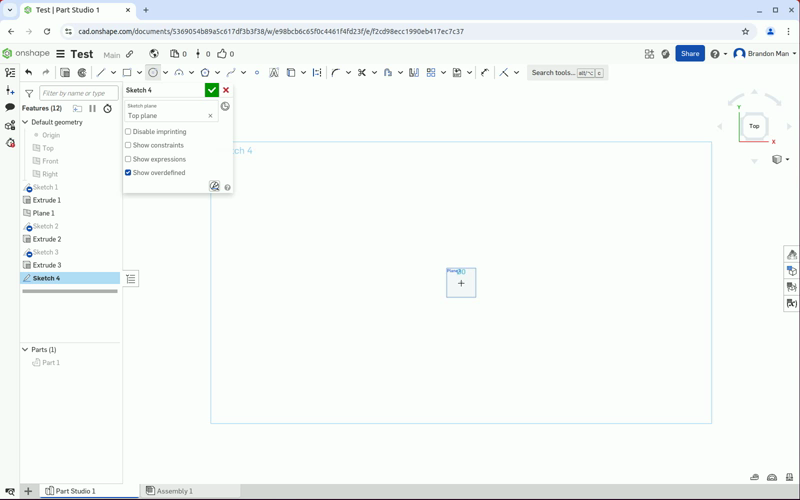
mouse_move(512, 282)
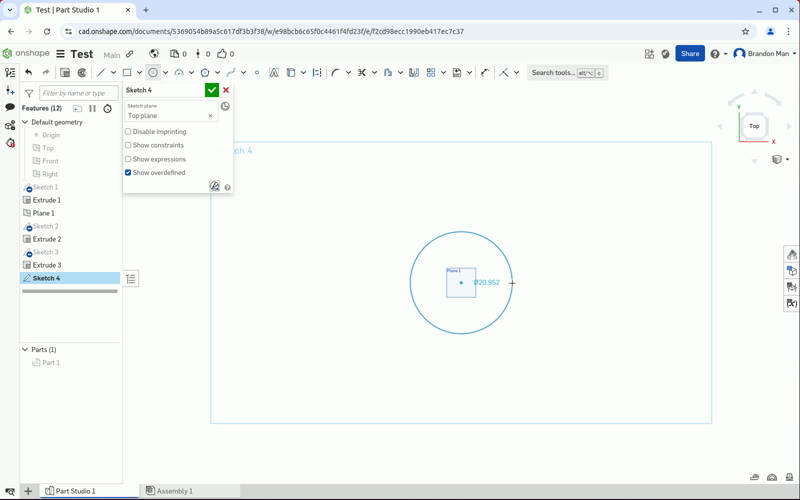
click(512, 282)
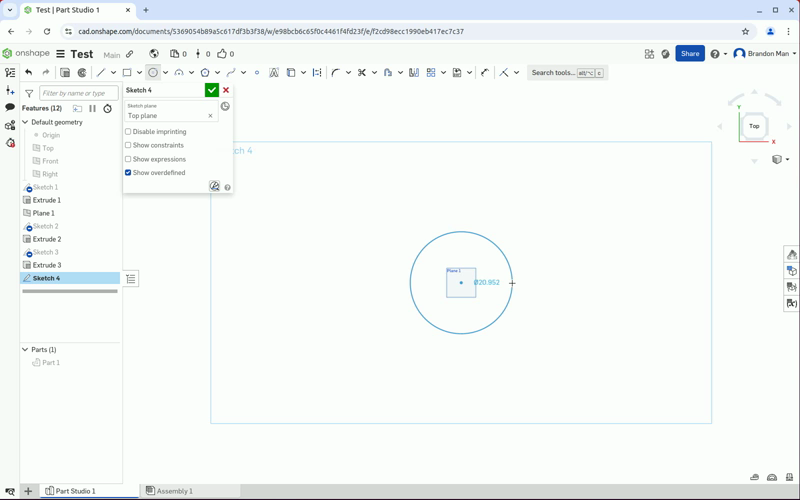
key(esc)
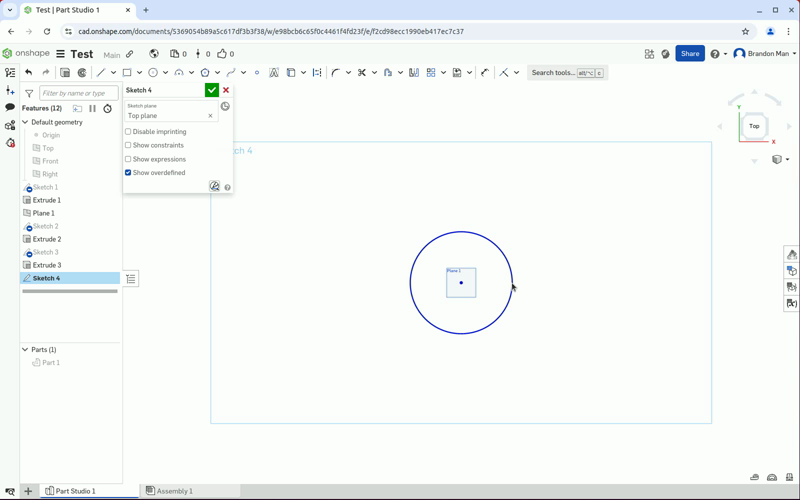
mouse_move(482, 261)
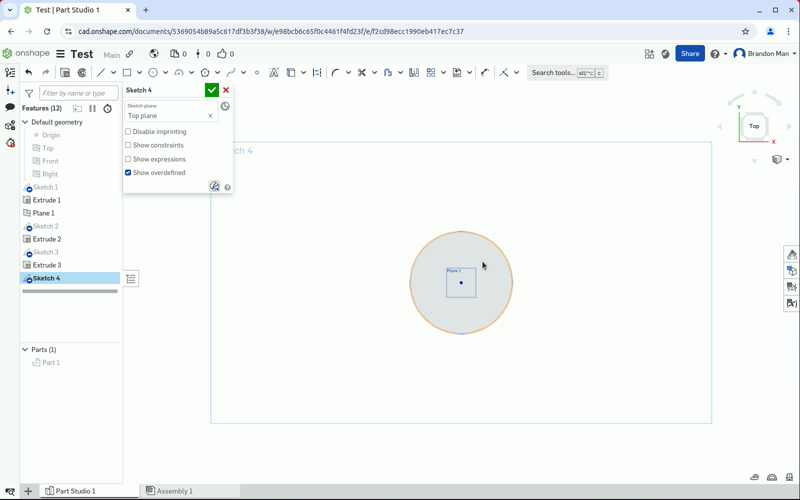
click(482, 261)
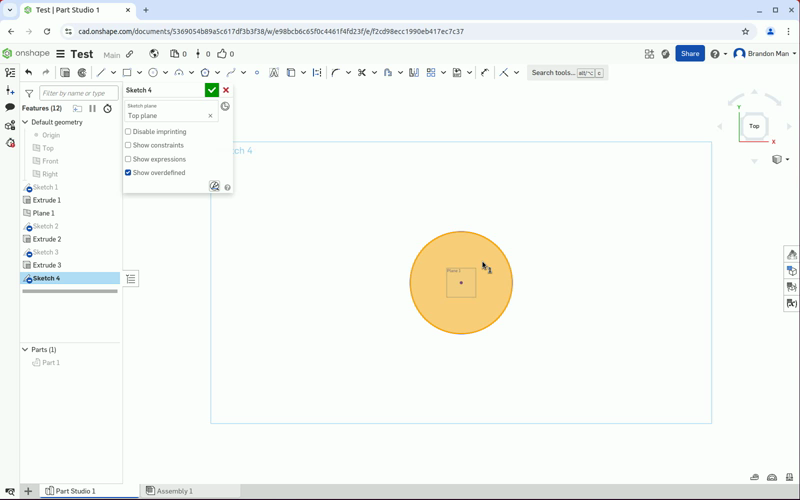
mouse_move(73, 352)
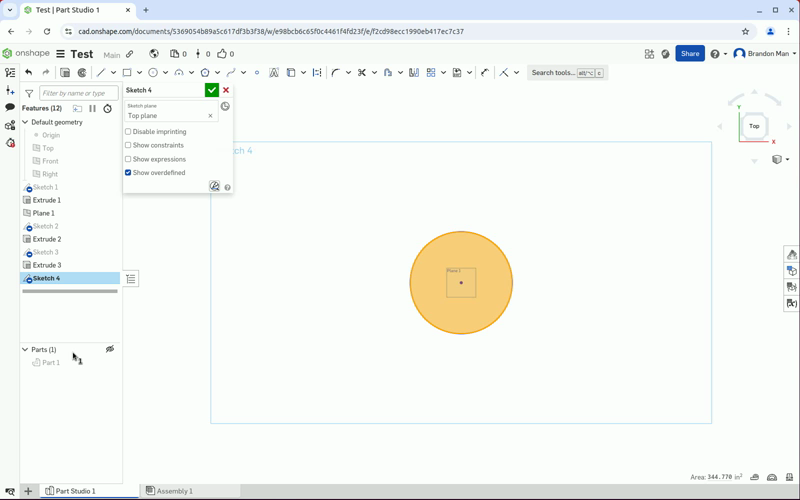
key(shift+y)
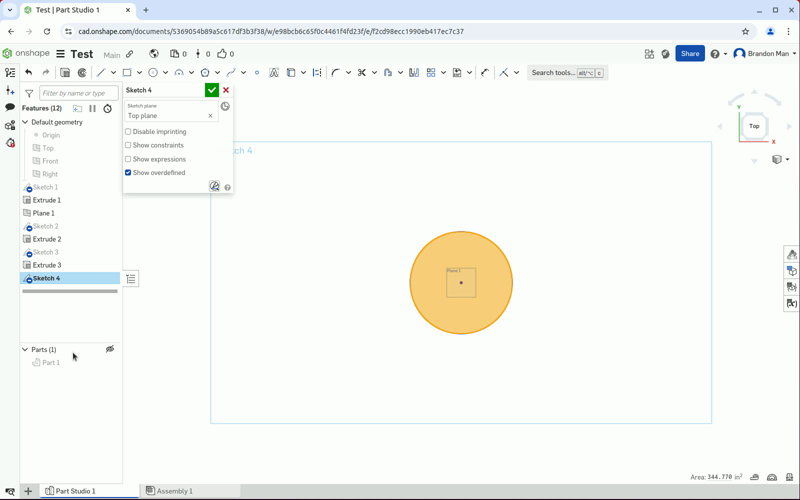
key(shift+e)
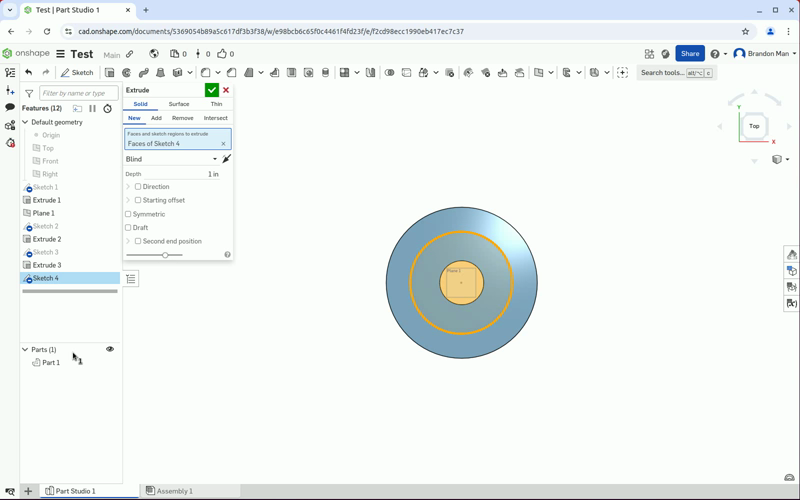
mouse_move(143, 106)
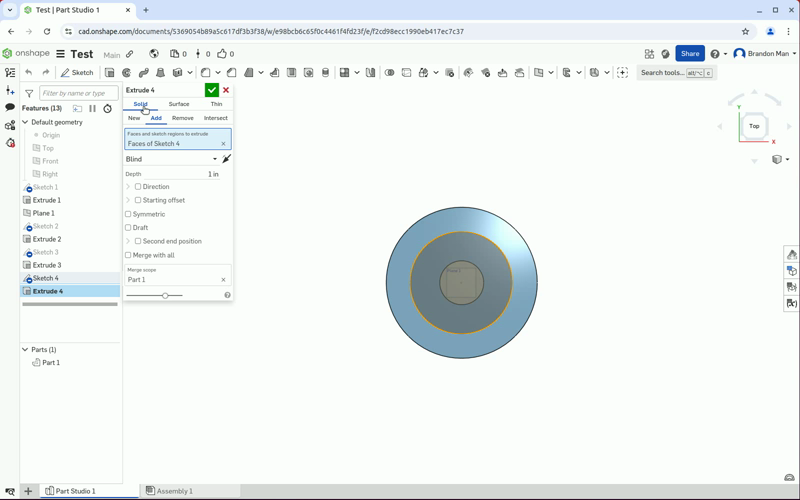
click(143, 106)
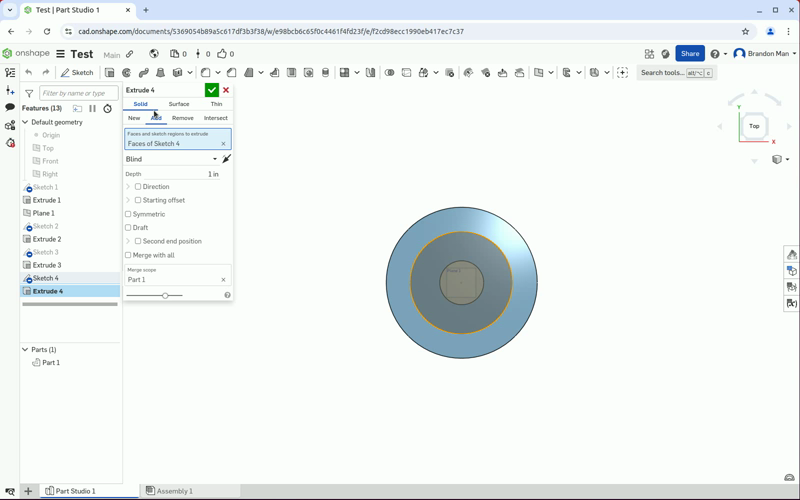
mouse_move(186, 120)
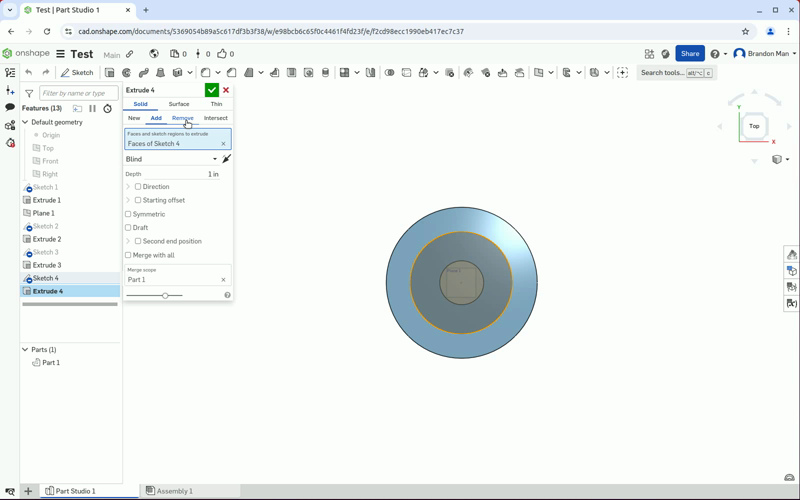
click(186, 120)
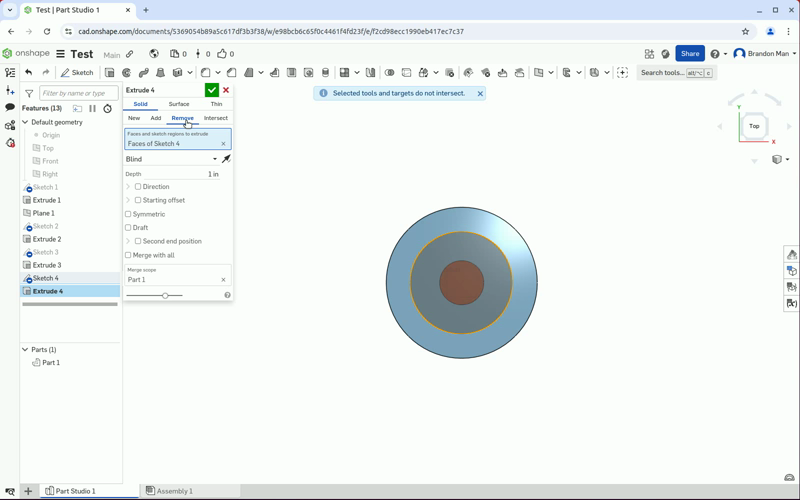
key(tab, 4)
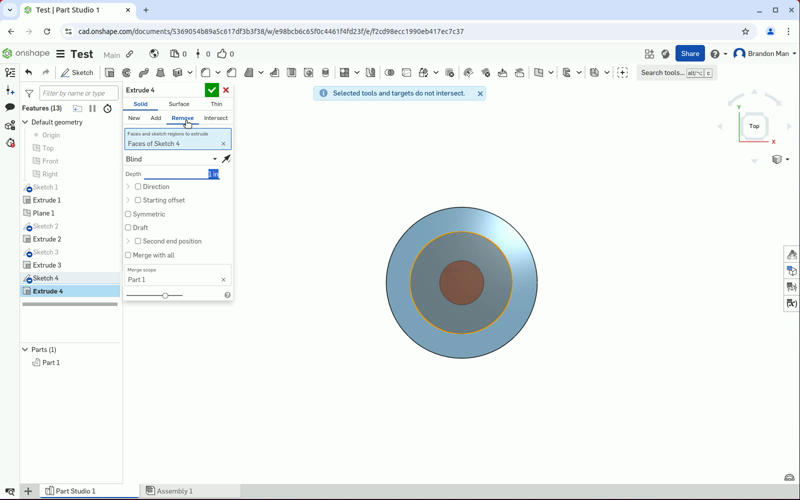
text(-8.666)
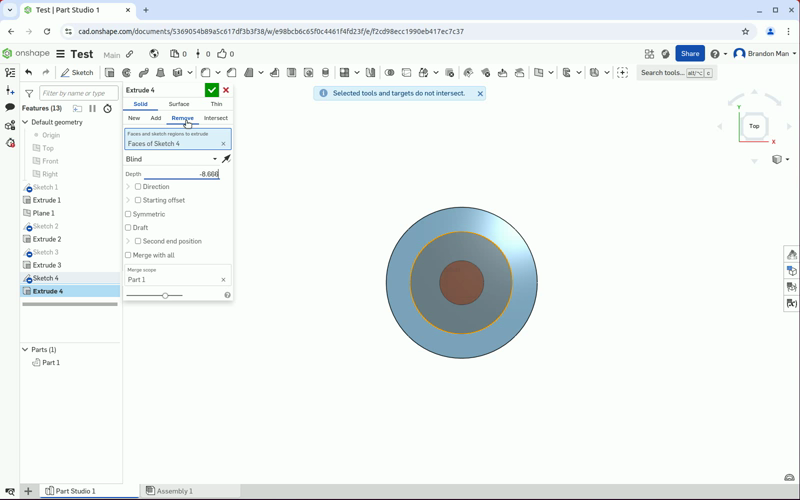
key(tab, 6)
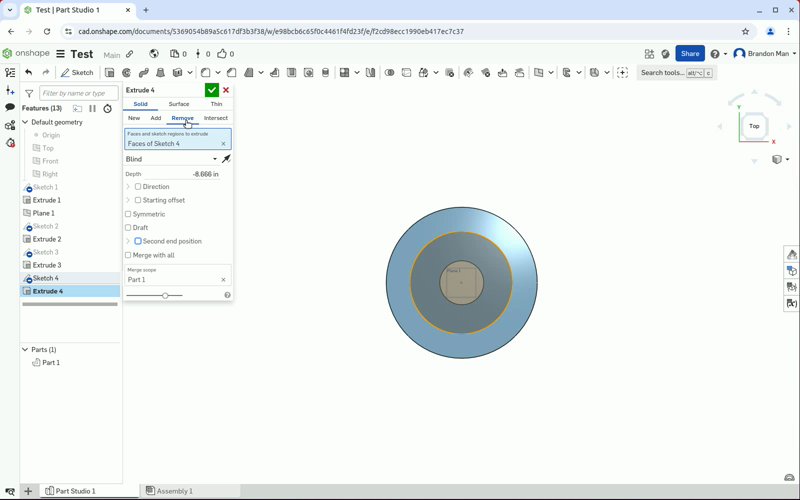
key(space)
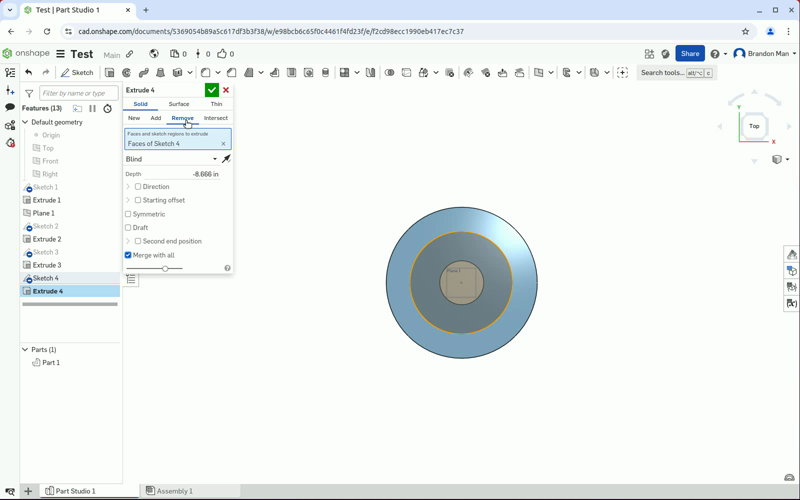
key(enter)
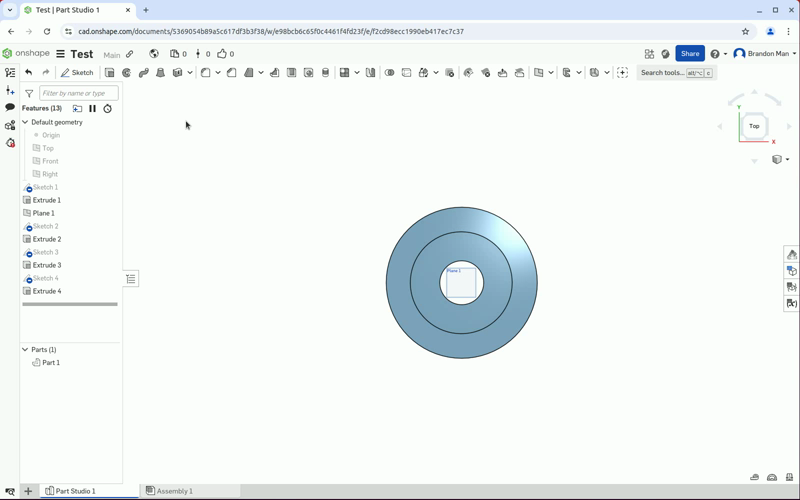
key(shift+h)
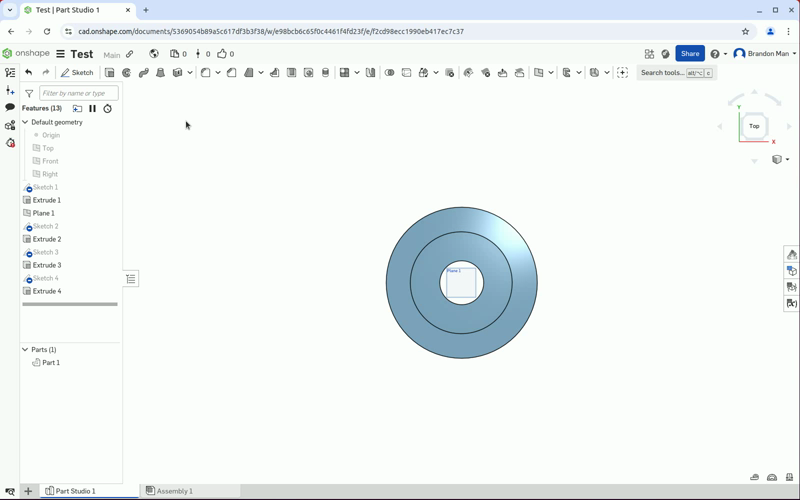
key(shift+h)
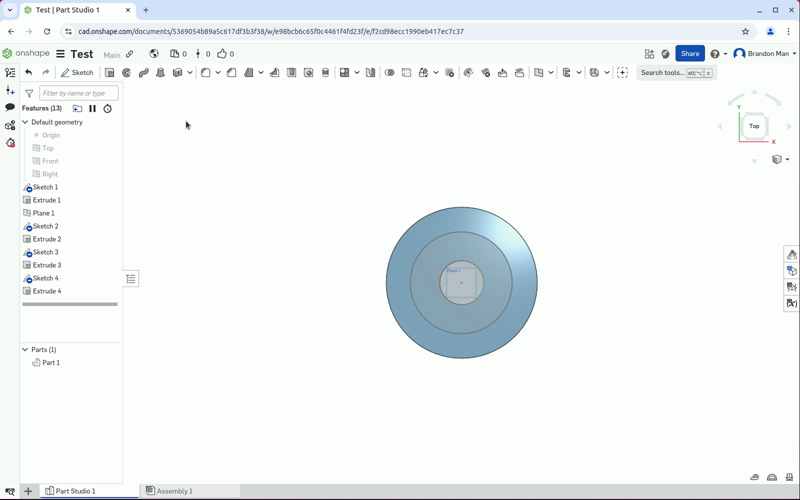
key(shift+7)
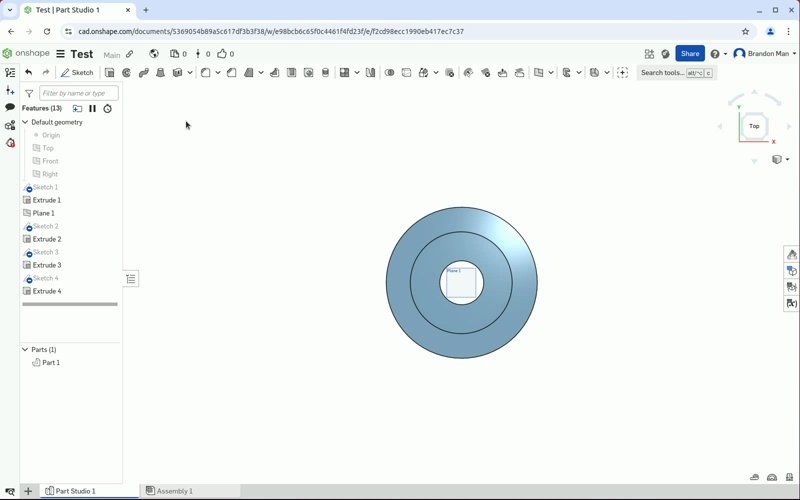
key(up, 3)
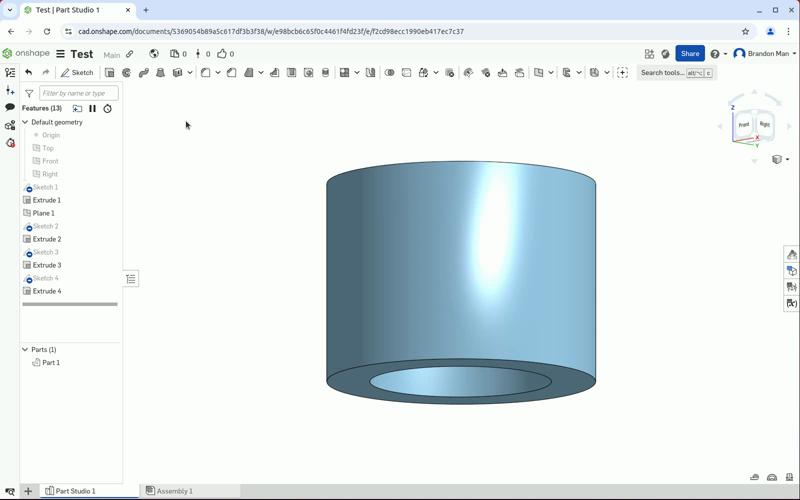
key(left, 3)
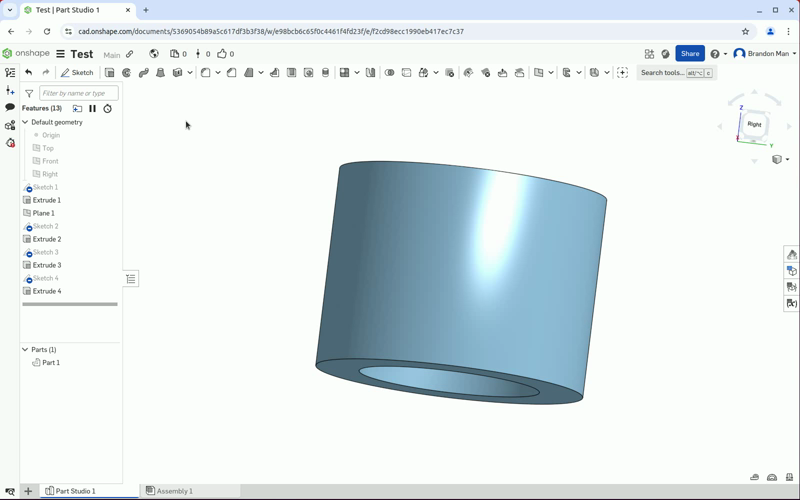
key(right, 3)
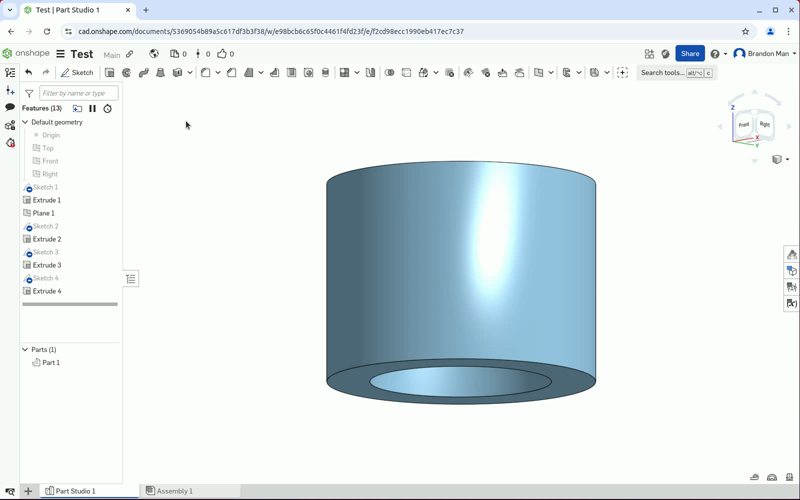
key(down, 3)
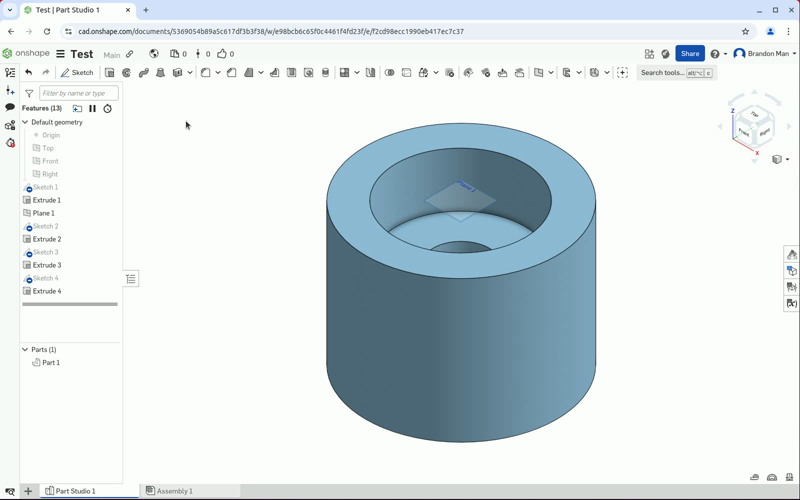
mouse_move(73, 189)
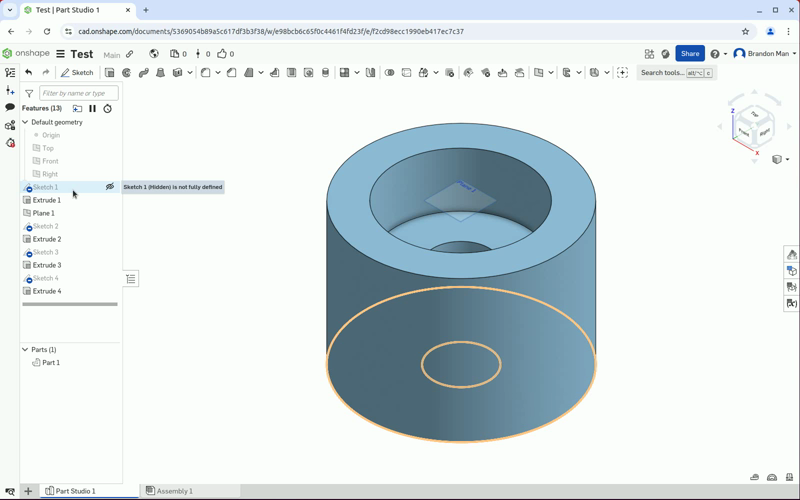
click(73, 189)